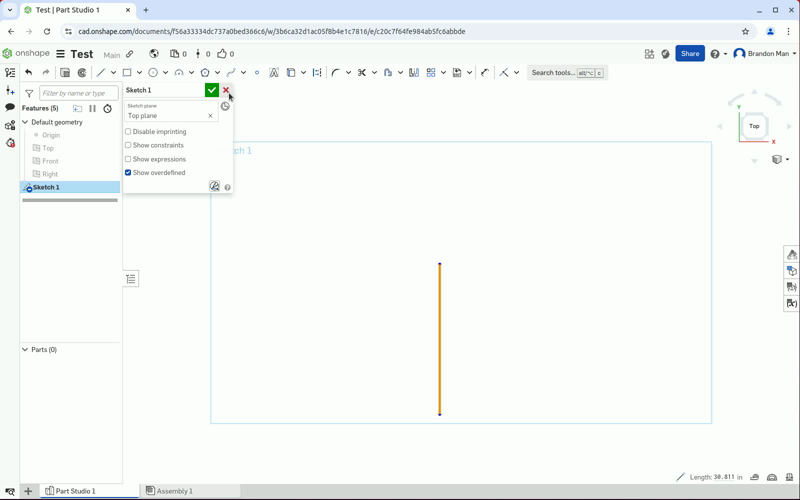
key(shift+h)
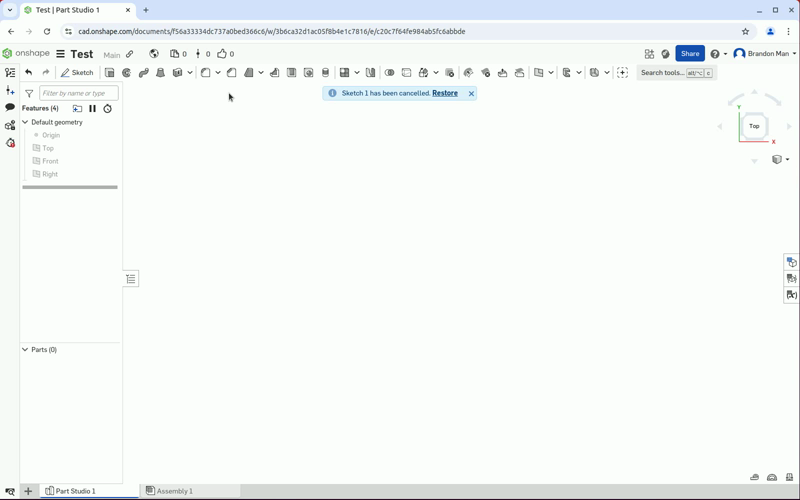
mouse_move(73, 352)
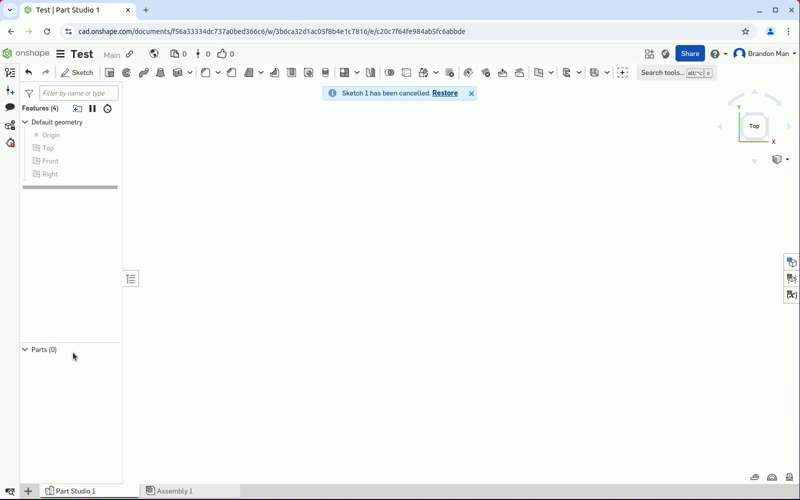
key(y)
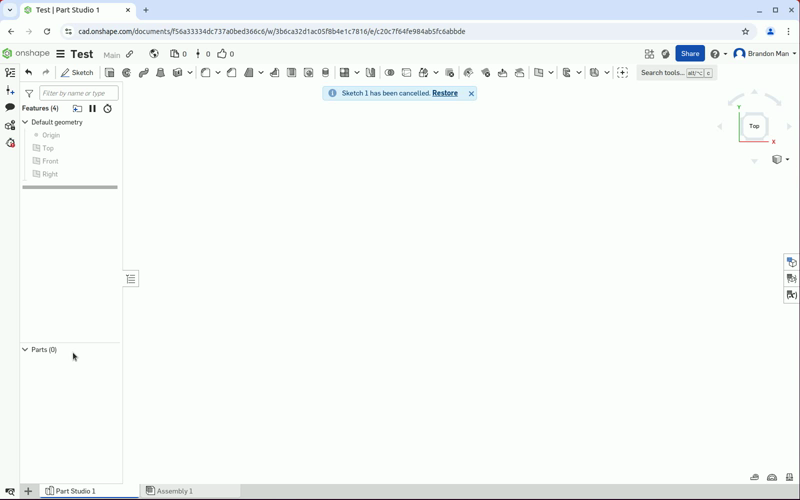
key(shift+p)
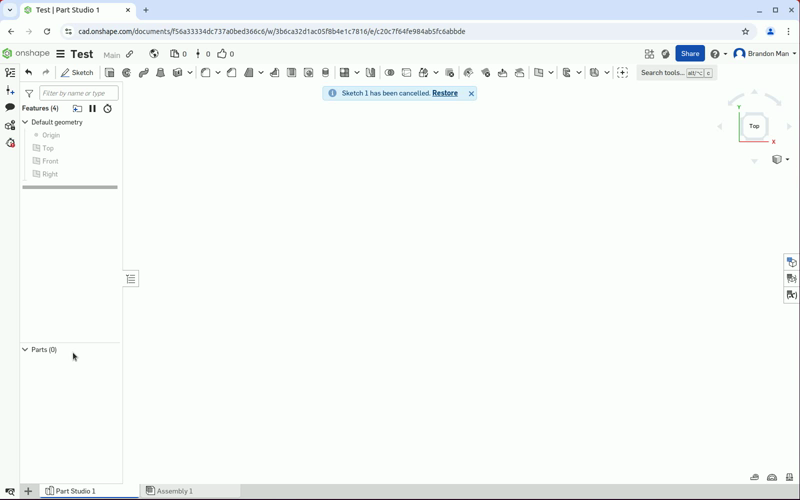
key(space)
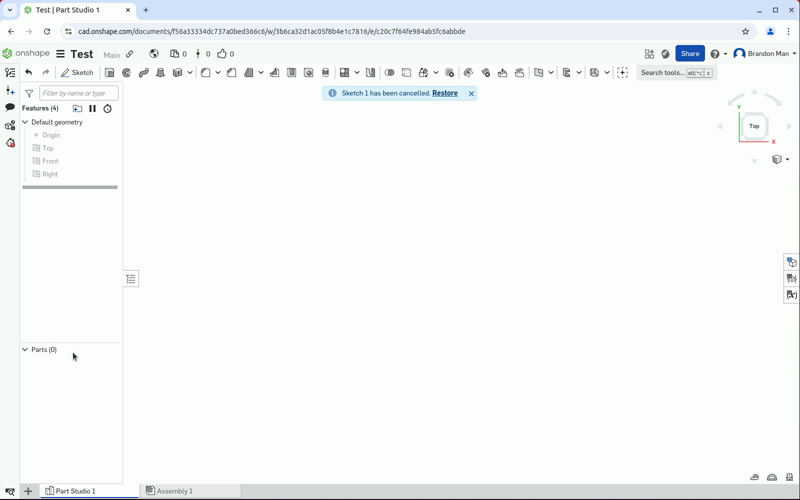
key_down(shift)
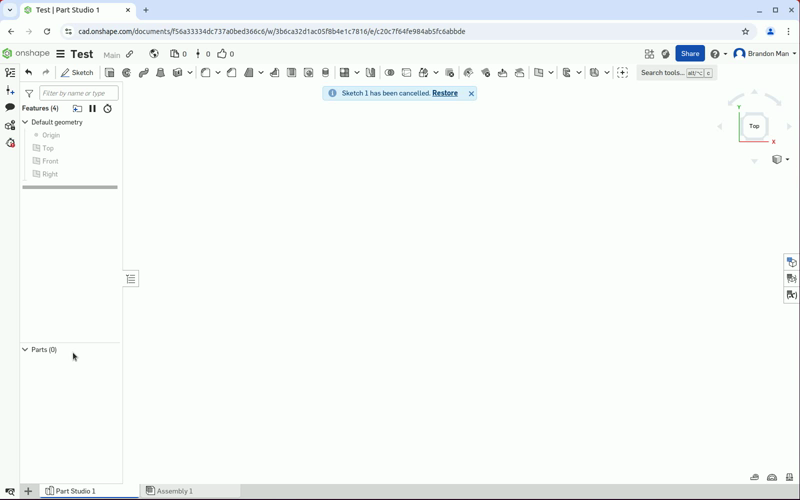
key(up)
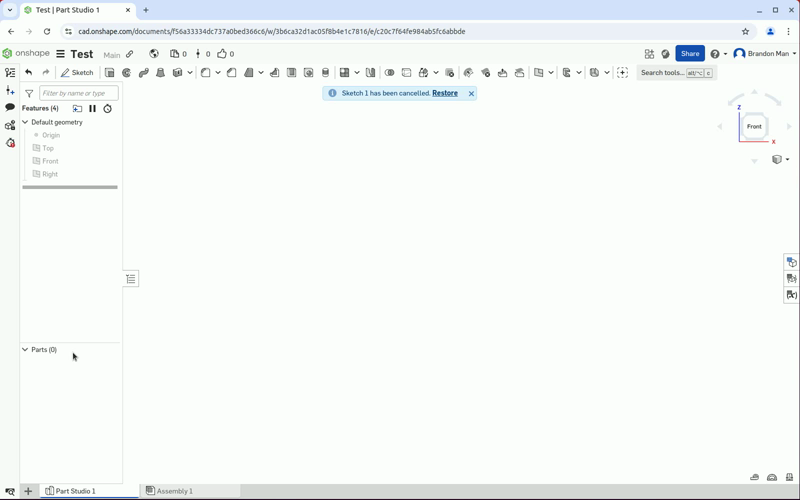
key_up(shift)
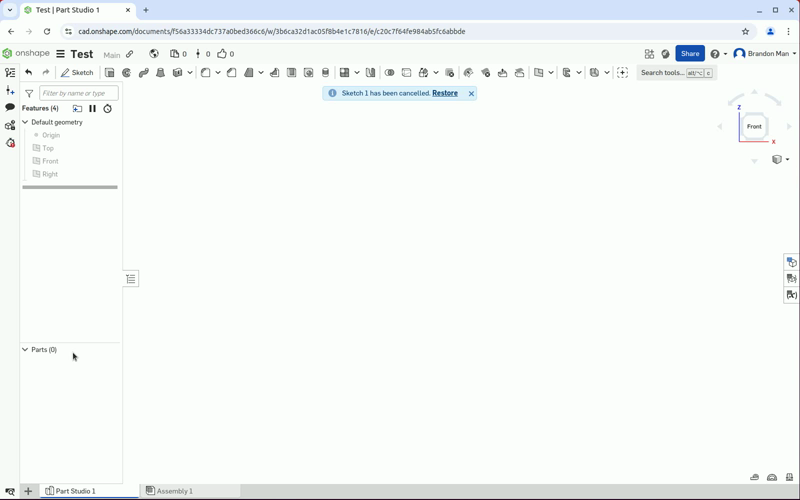
mouse_move(73, 352)
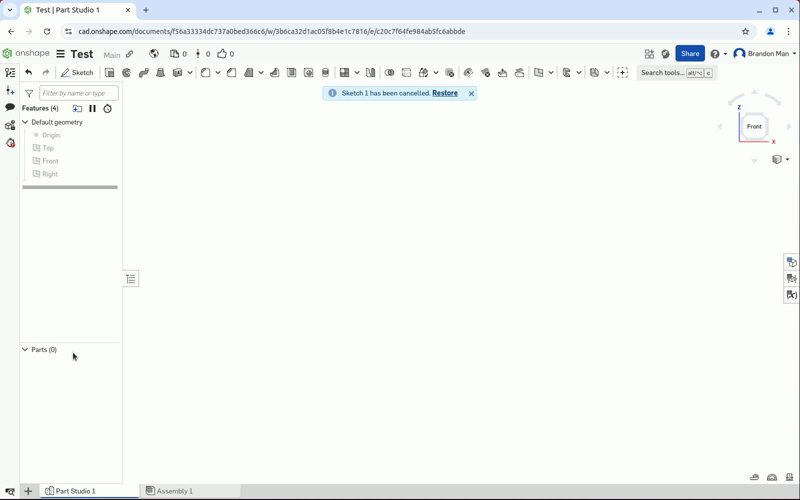
key(shift+y)
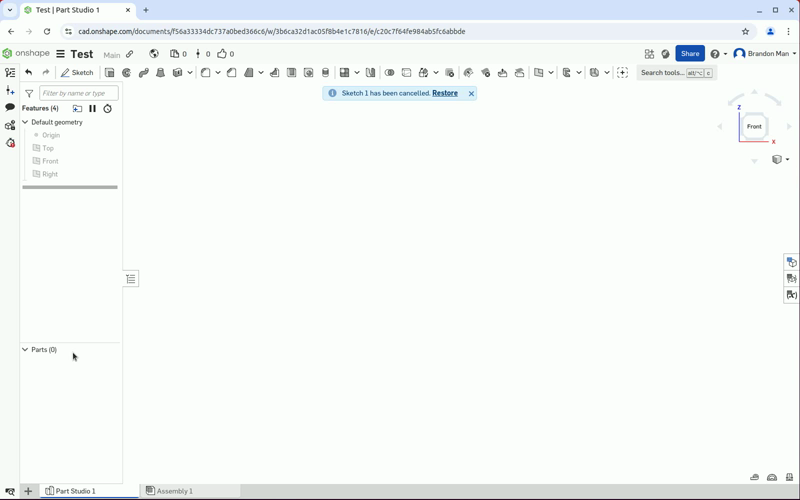
key(shift+s)
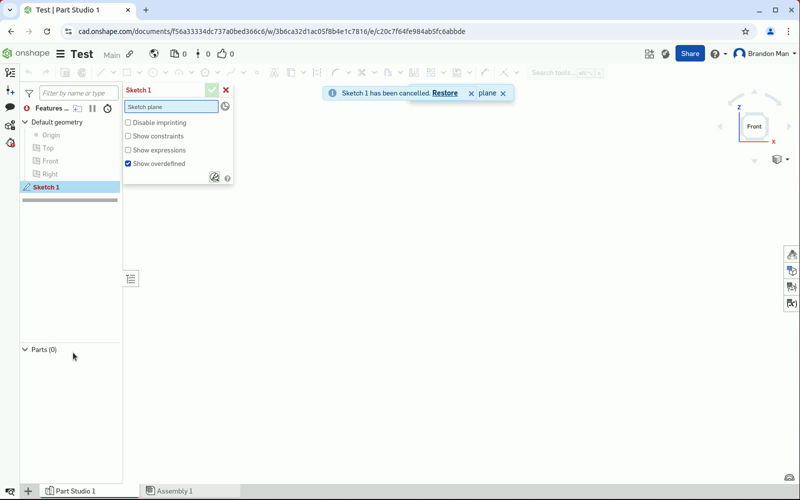
mouse_move(73, 163)
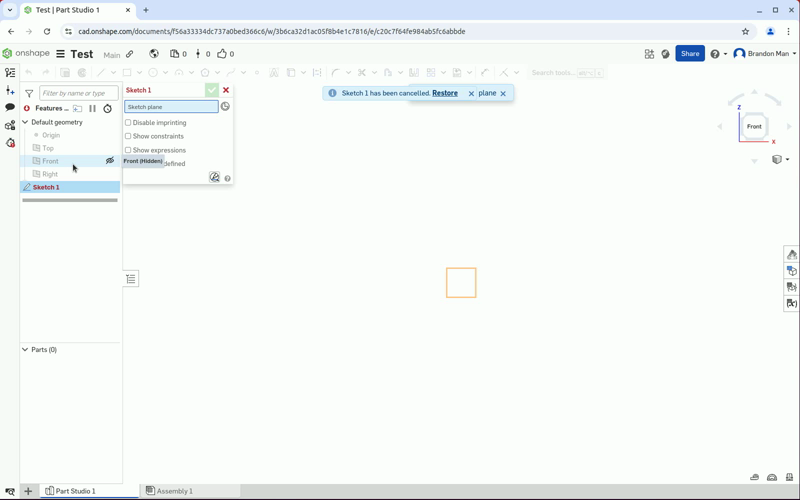
click(73, 163)
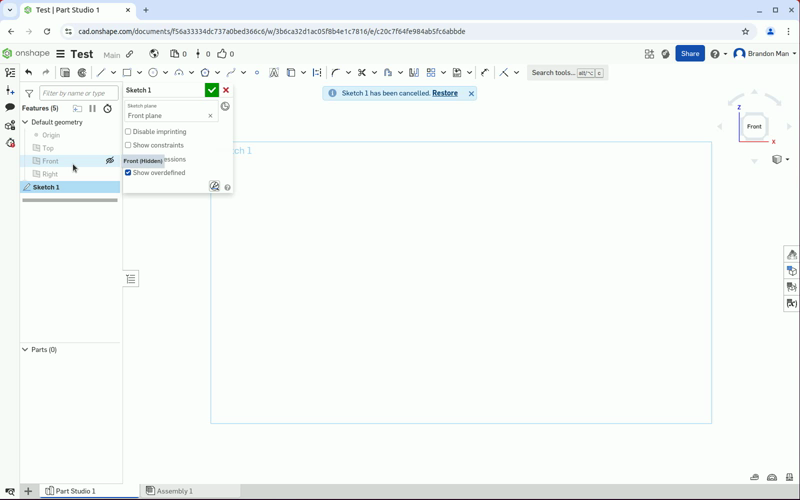
mouse_move(73, 352)
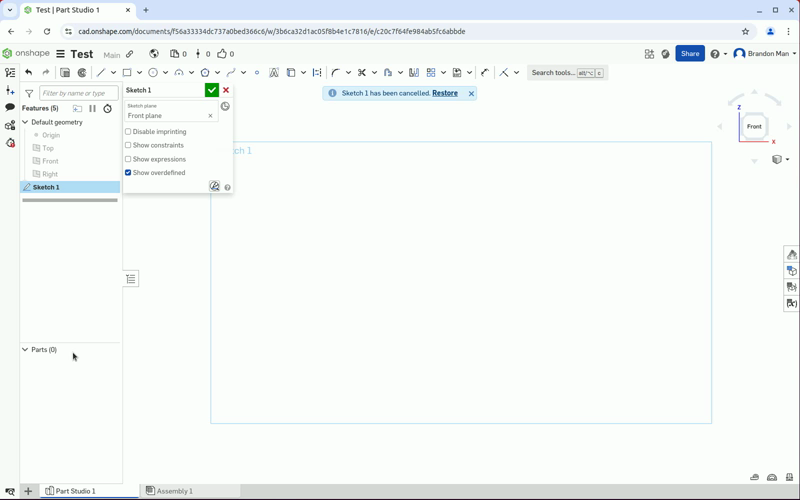
key(y)
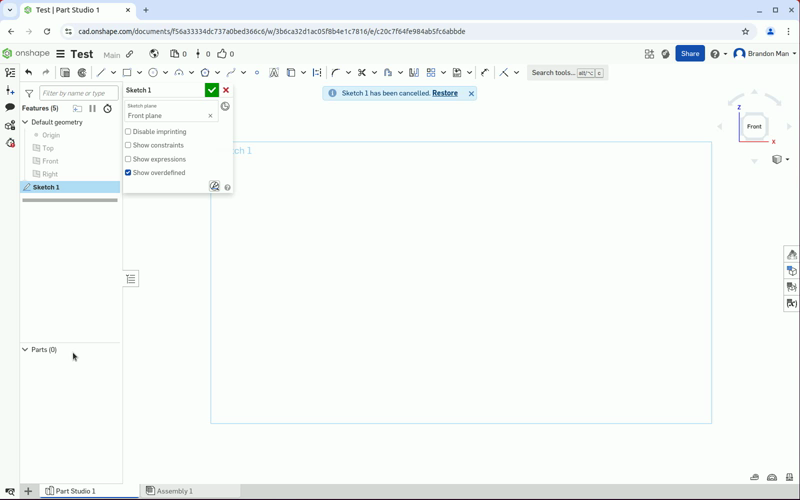
key(l)
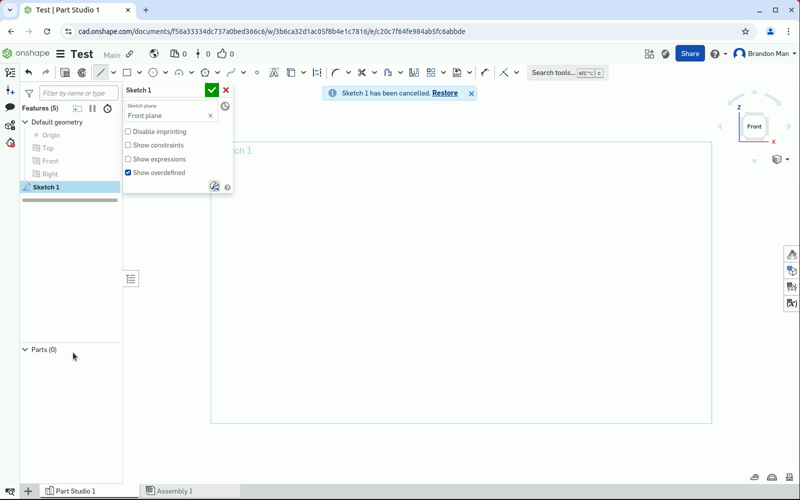
key_down(shift)
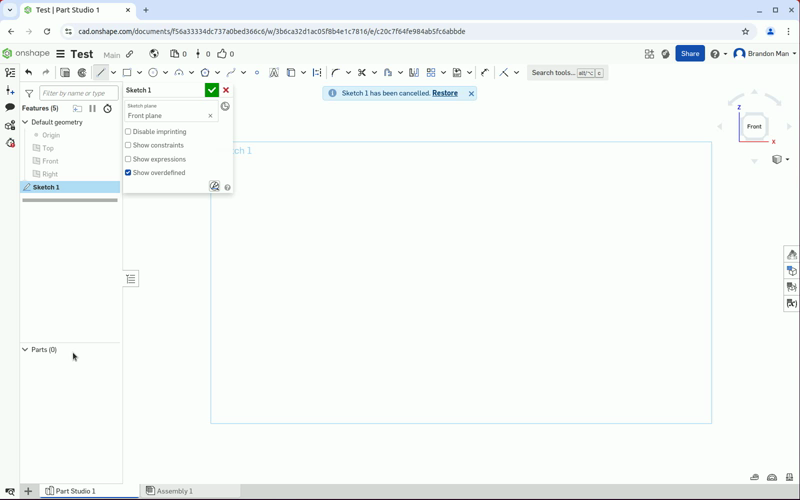
mouse_move(404, 339)
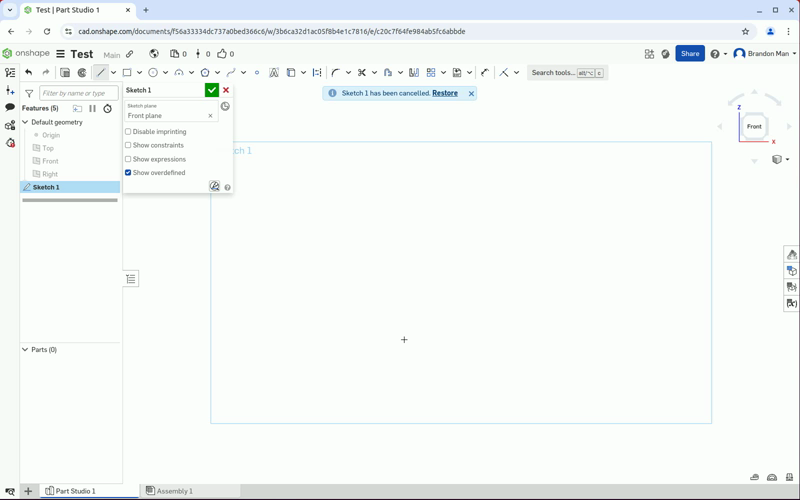
click(404, 339)
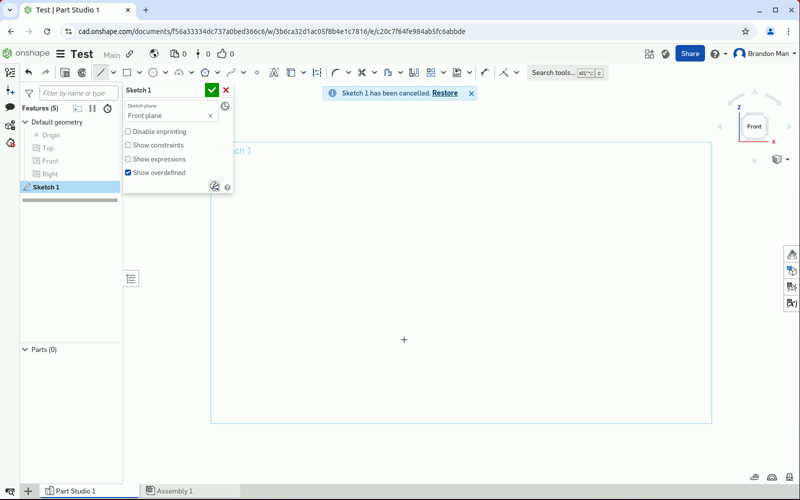
key_up(shift)
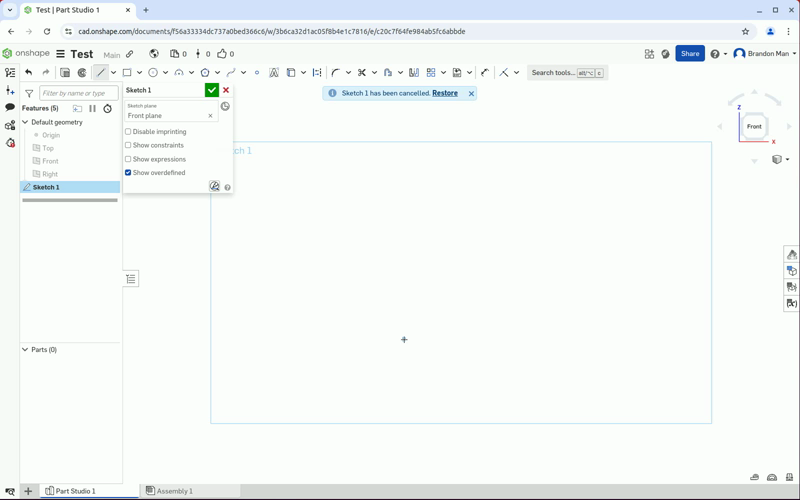
key_down(shift)
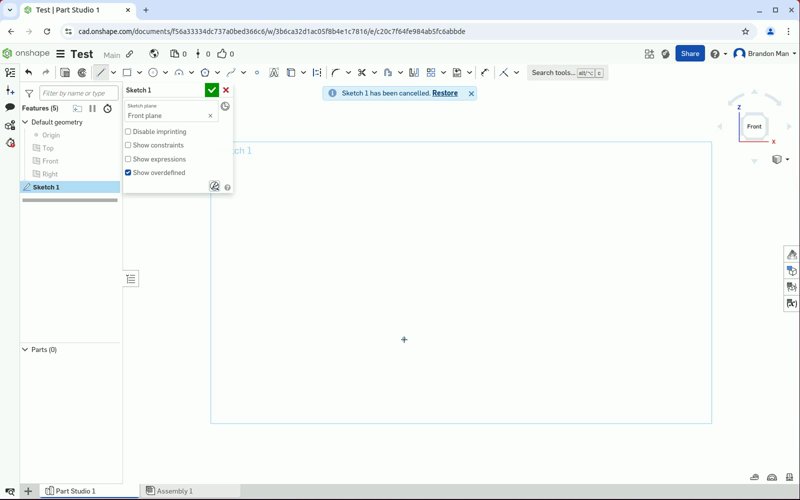
mouse_move(516, 339)
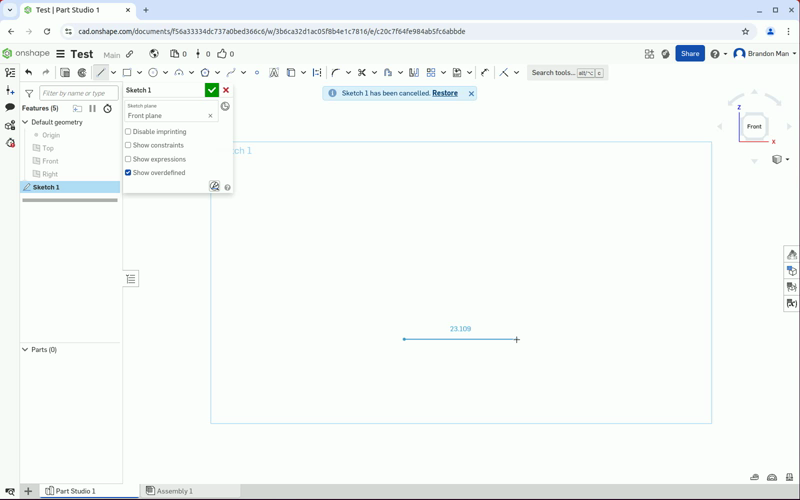
click(516, 339)
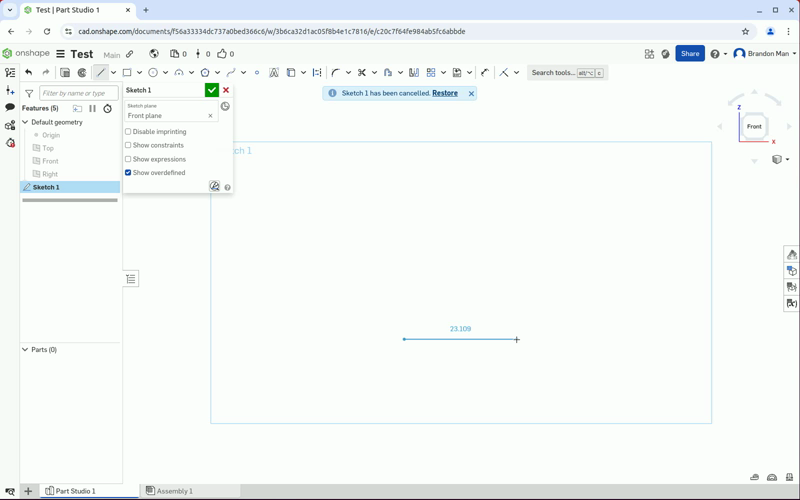
key_up(shift)
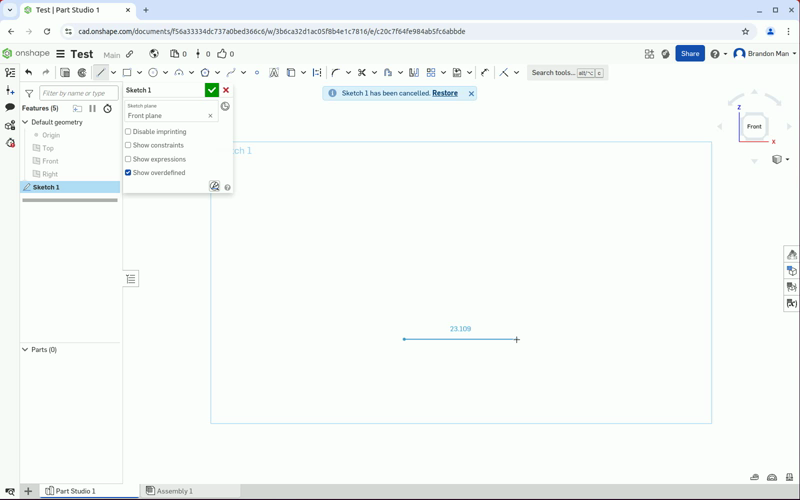
key_down(shift)
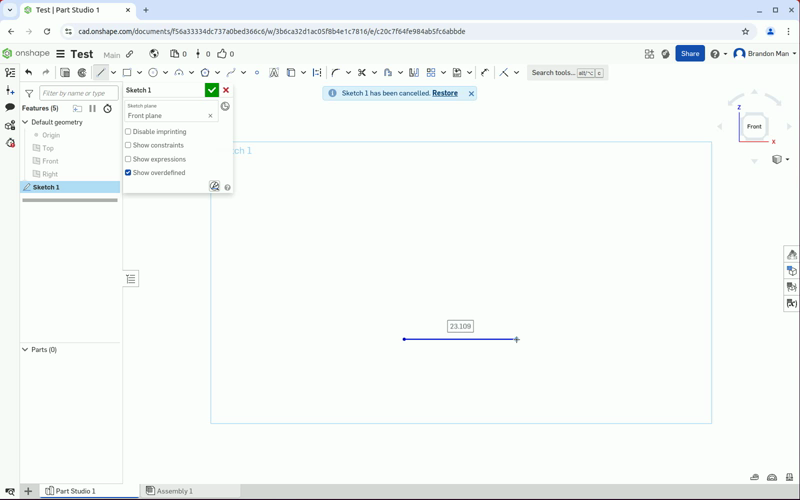
mouse_move(516, 226)
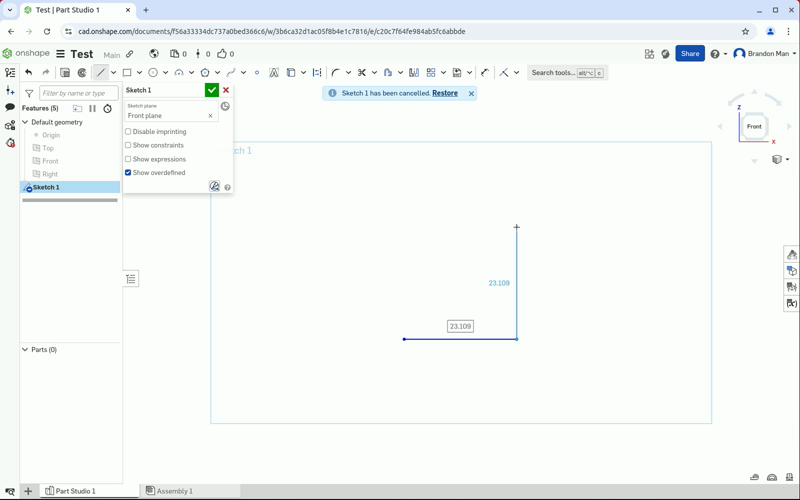
click(516, 226)
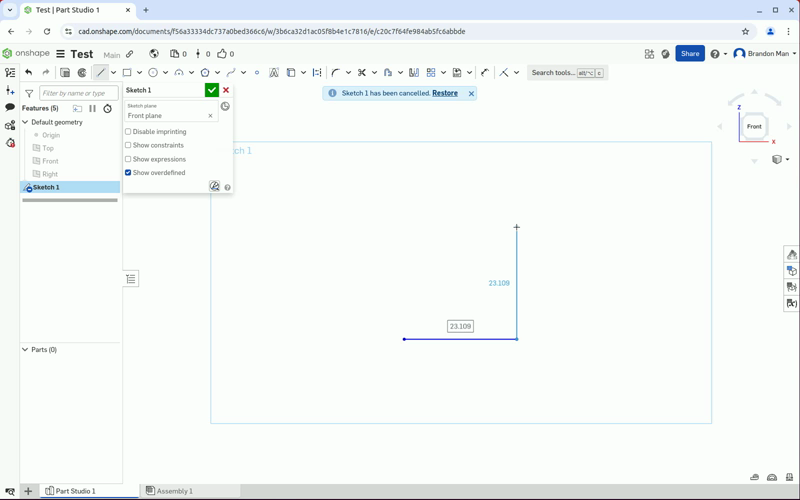
key_up(shift)
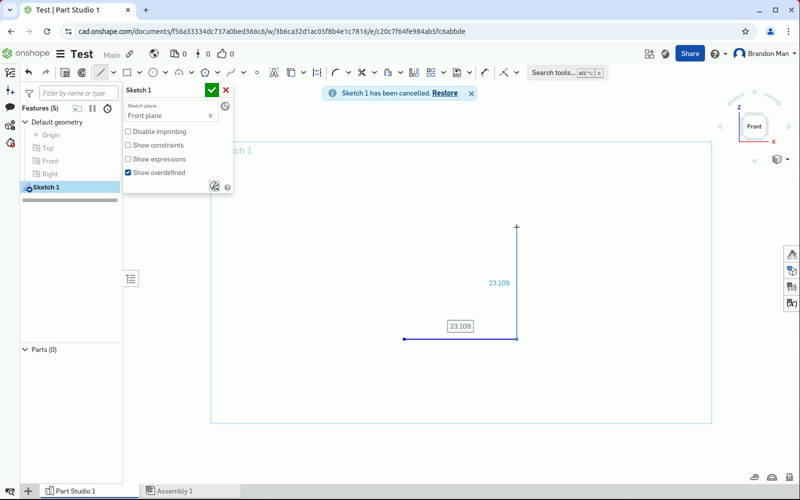
key_down(shift)
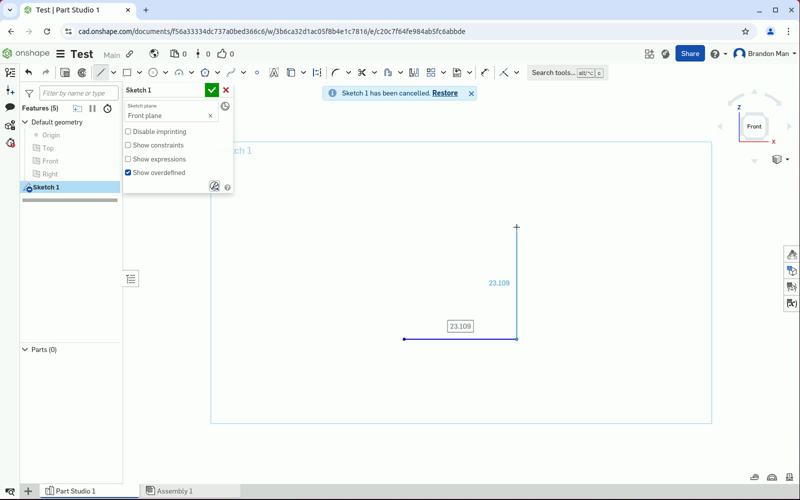
mouse_move(404, 226)
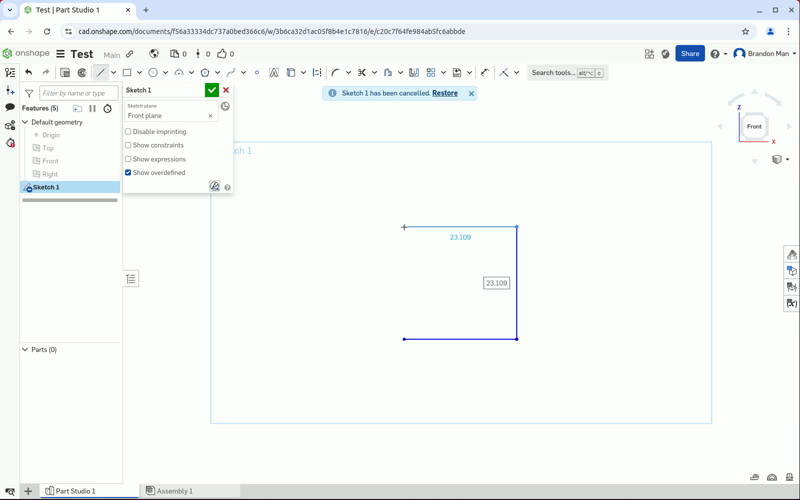
click(404, 226)
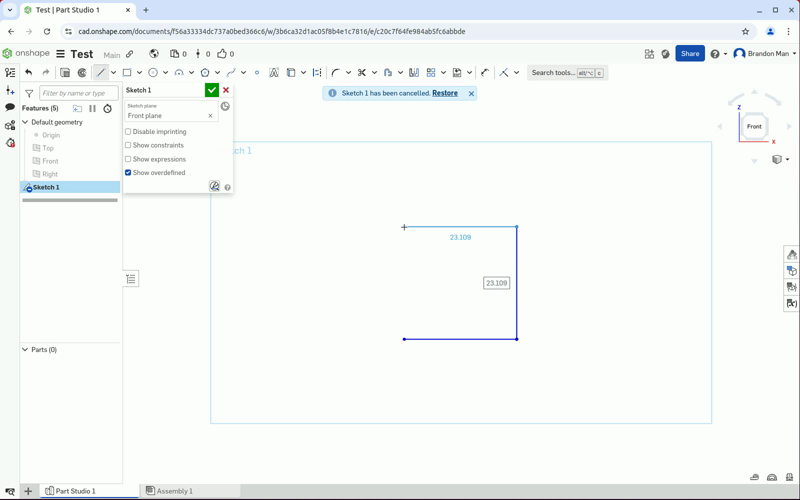
key_up(shift)
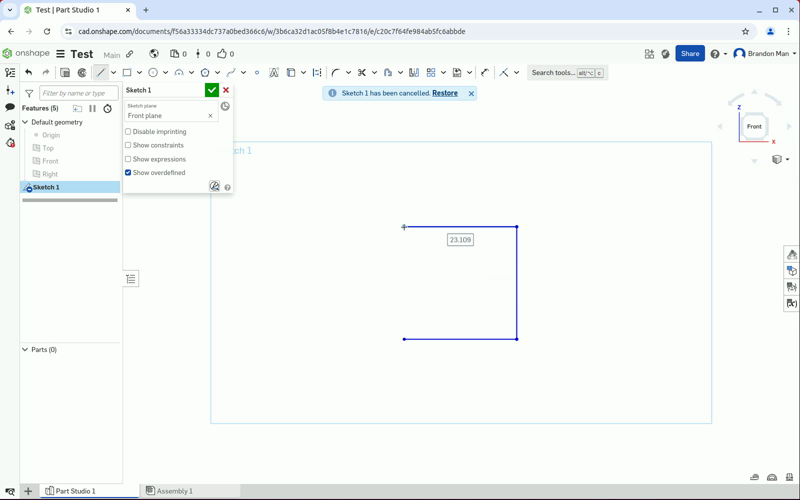
key_down(shift)
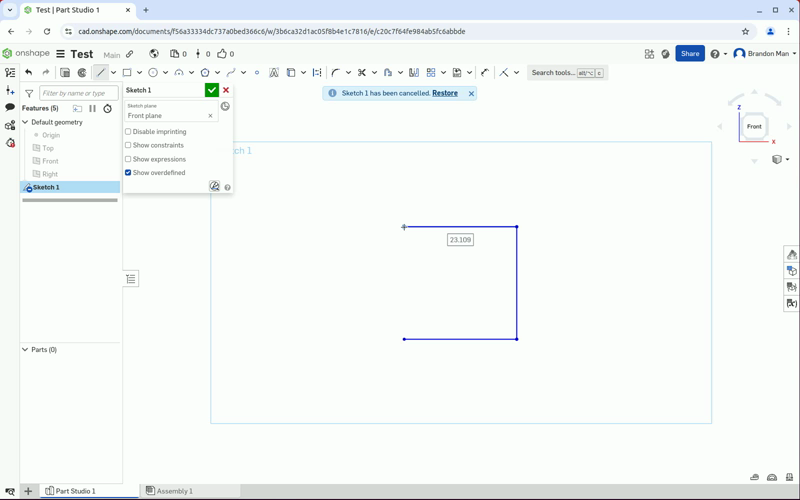
mouse_move(404, 339)
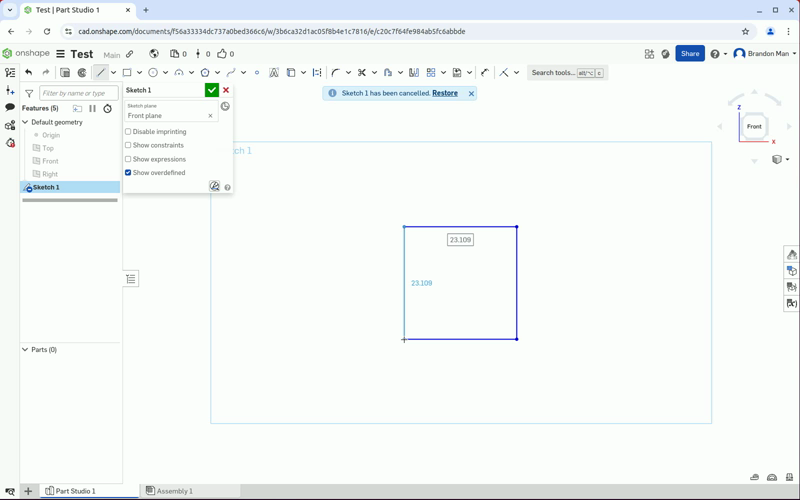
key_up(shift)
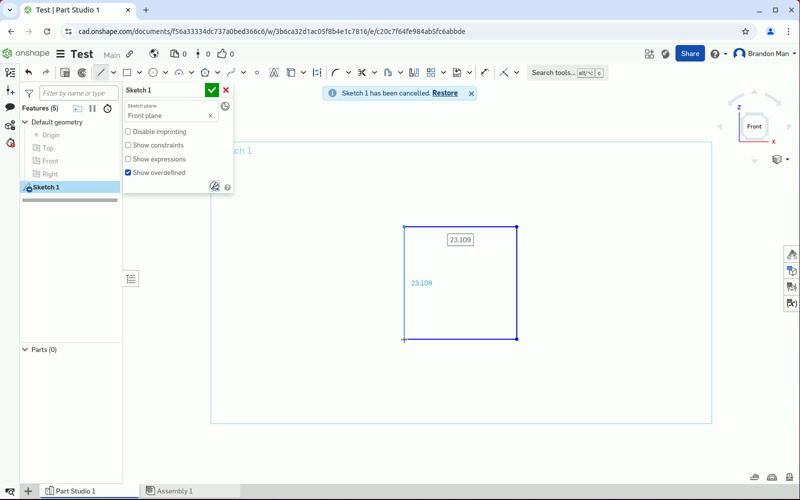
click(404, 339)
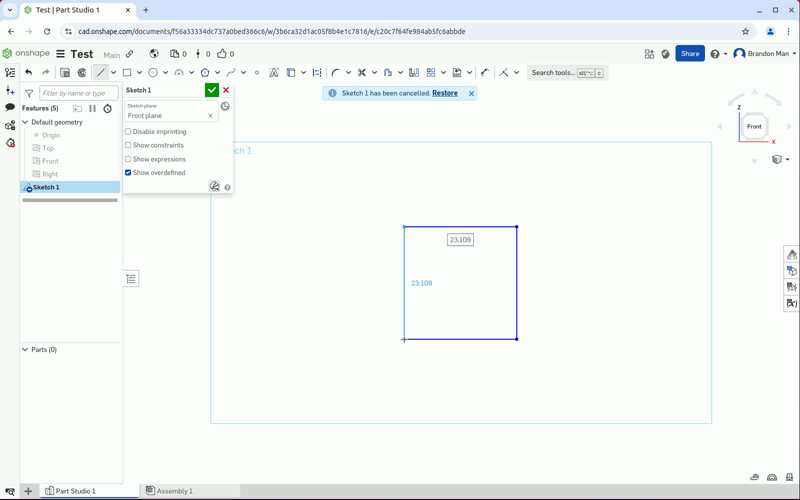
key(esc)
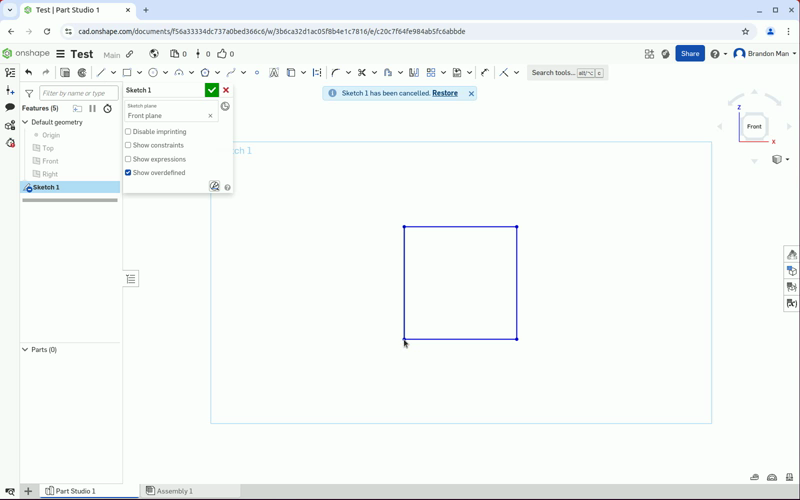
mouse_move(504, 245)
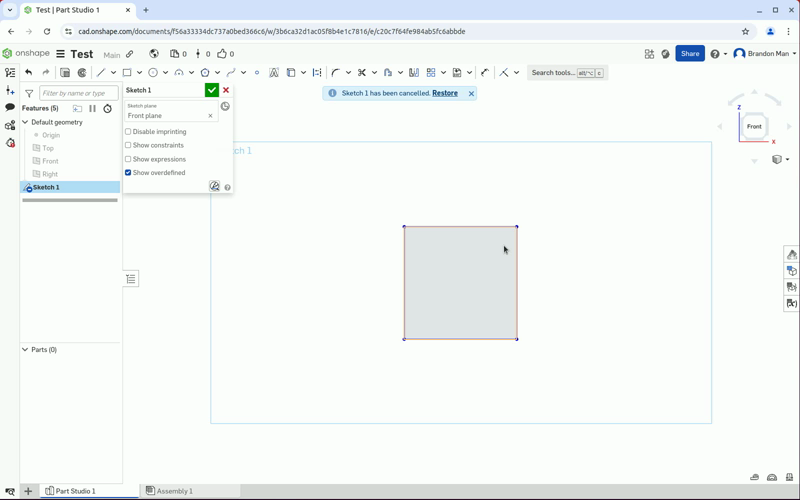
click(504, 245)
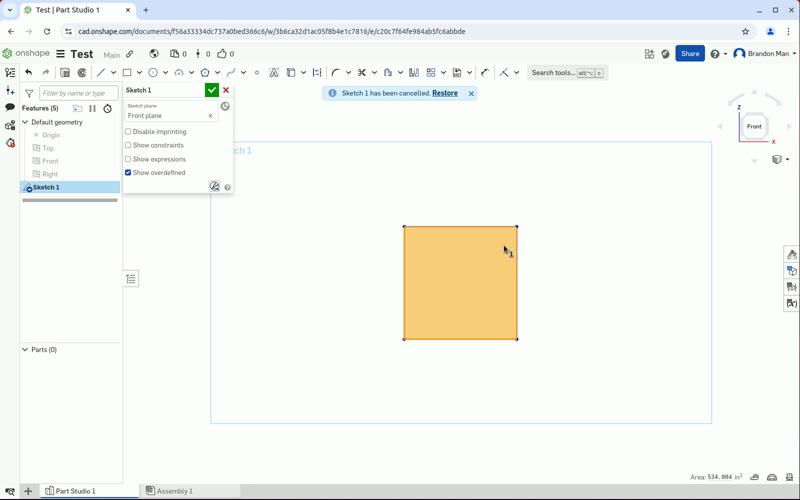
mouse_move(73, 352)
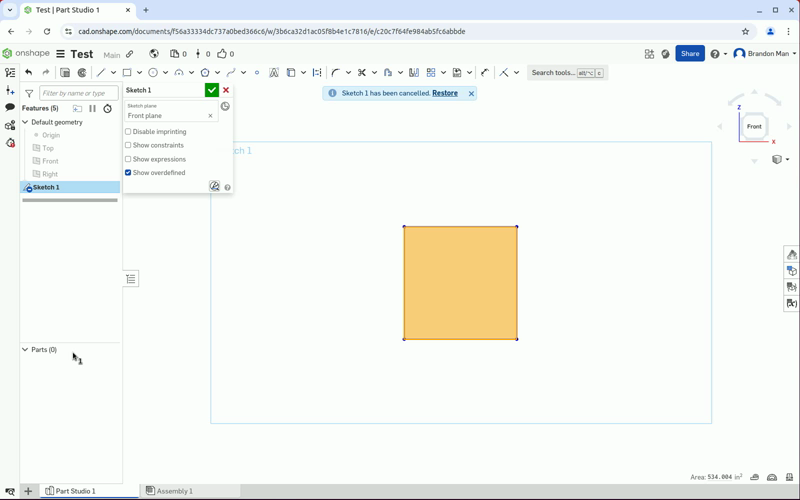
key(shift+y)
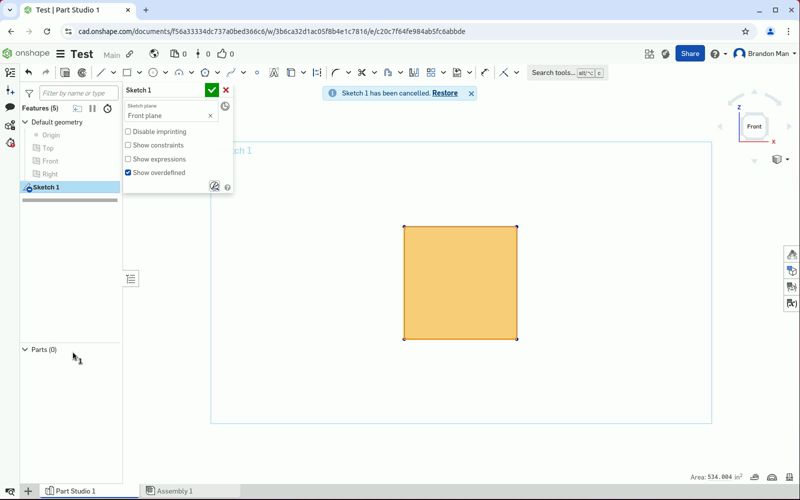
key(shift+e)
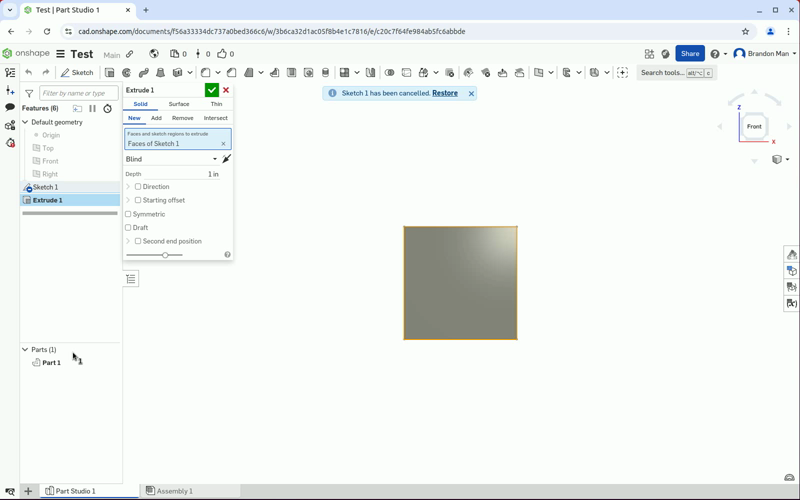
mouse_move(143, 106)
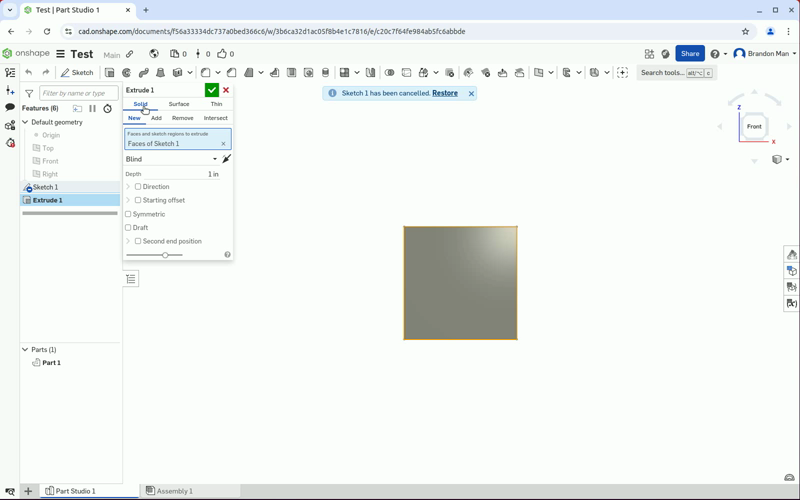
click(143, 106)
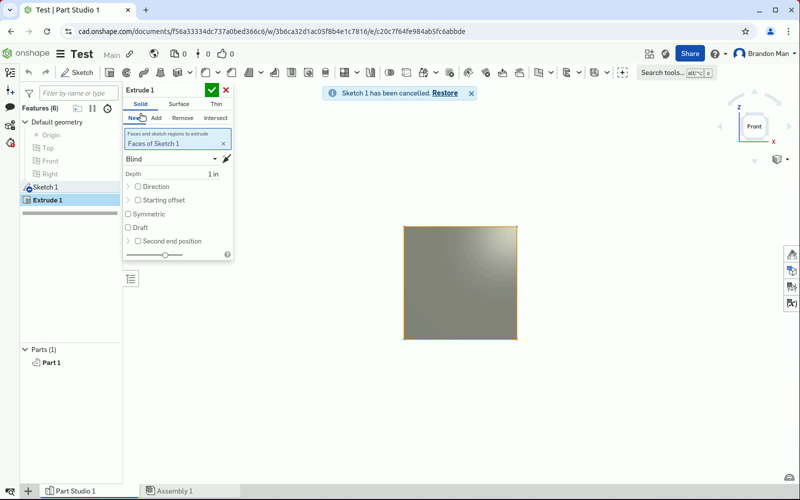
mouse_move(137, 120)
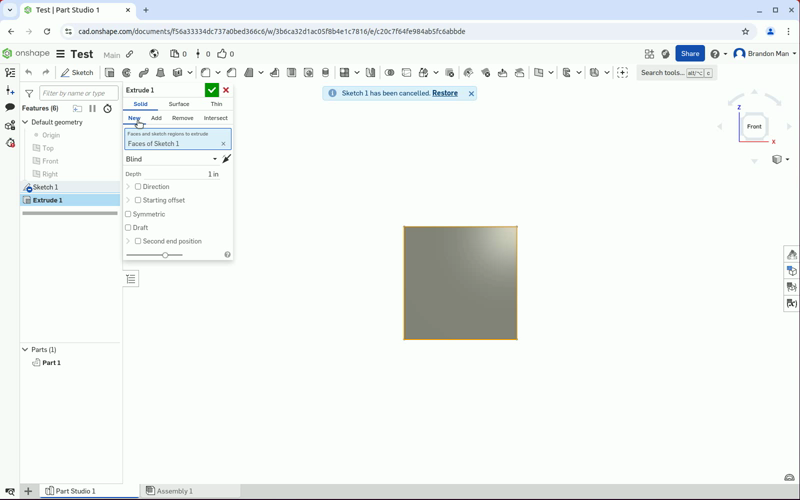
click(137, 120)
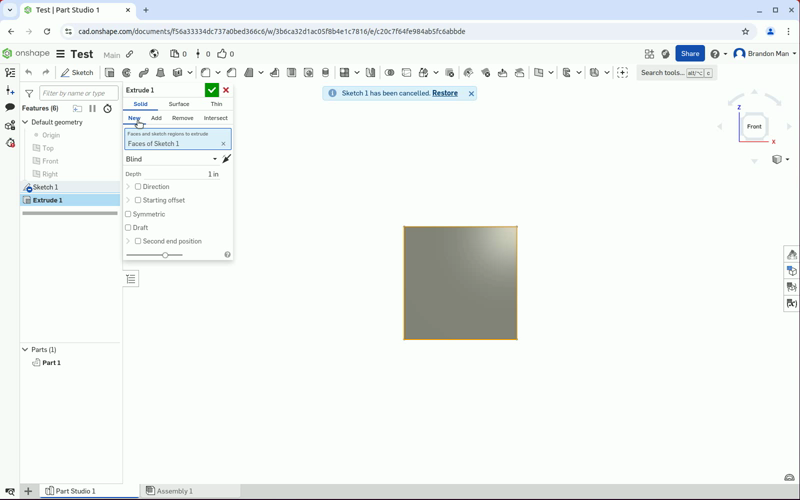
key(tab, 4)
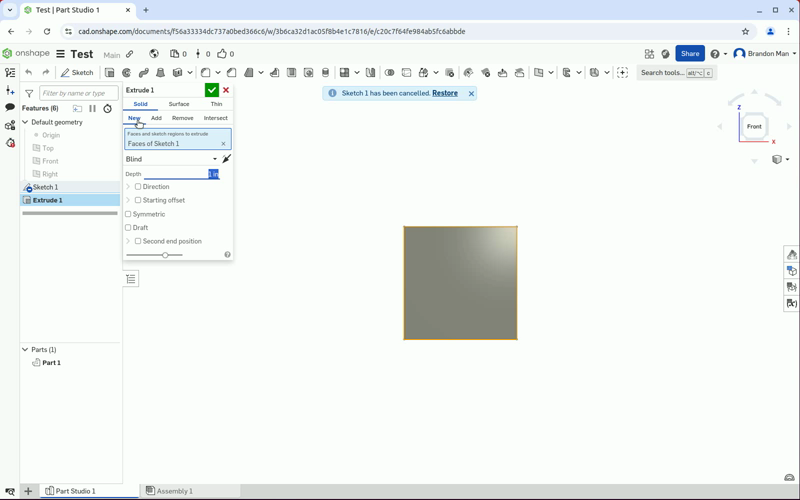
text(23.108)
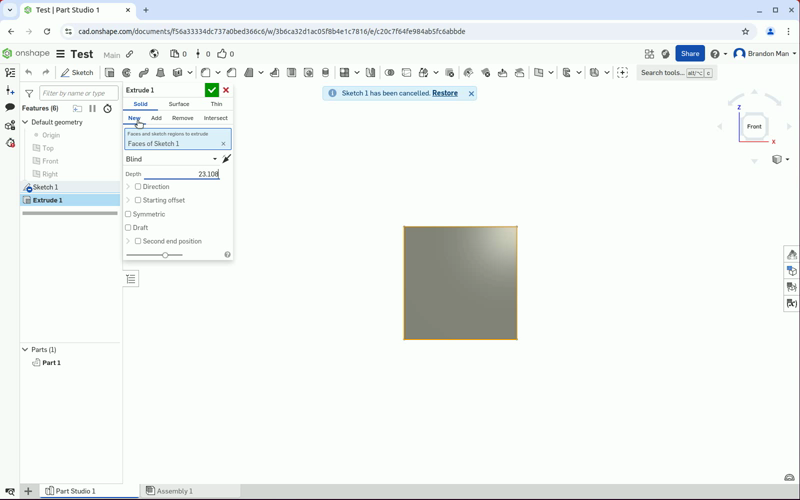
key(enter)
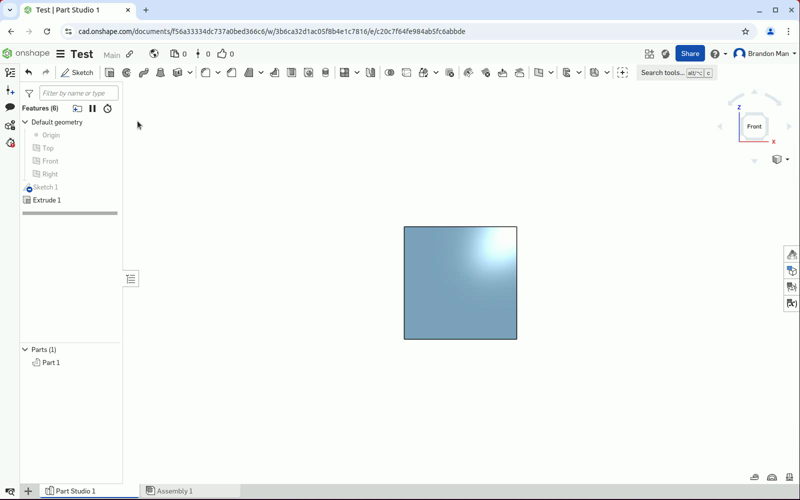
key(shift+h)
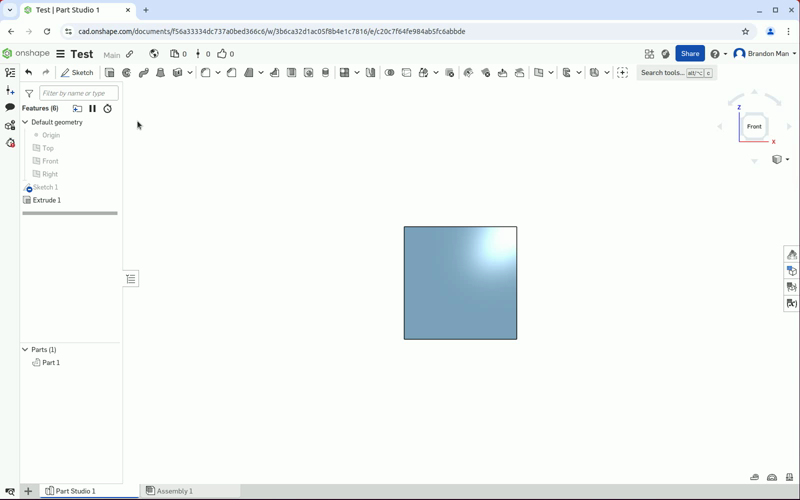
key(shift+h)
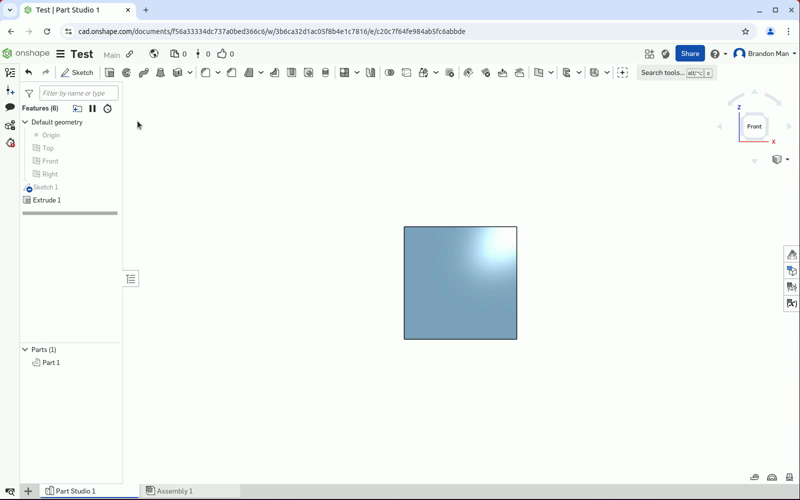
mouse_move(73, 189)
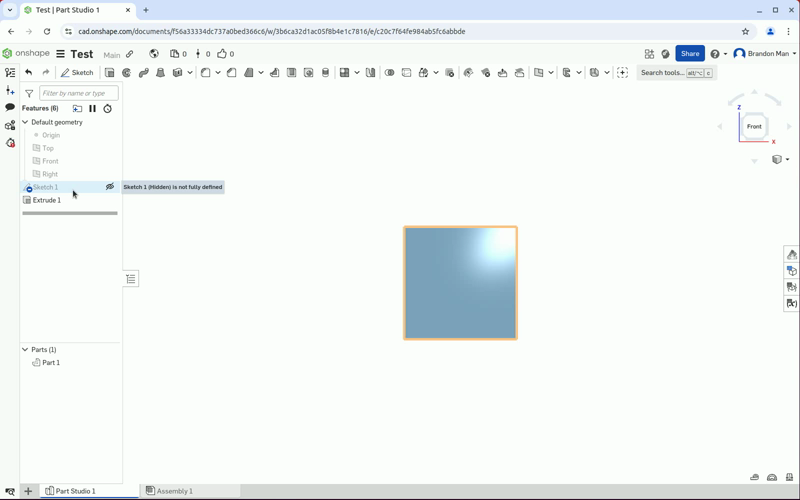
click(73, 189)
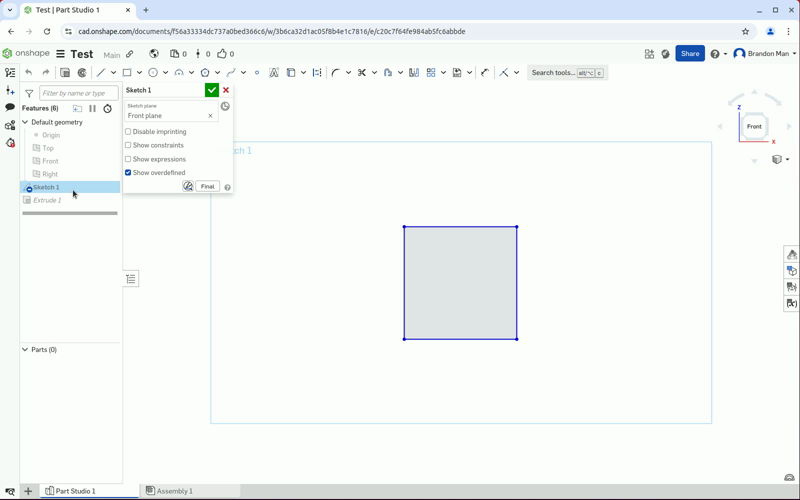
mouse_move(229, 92)
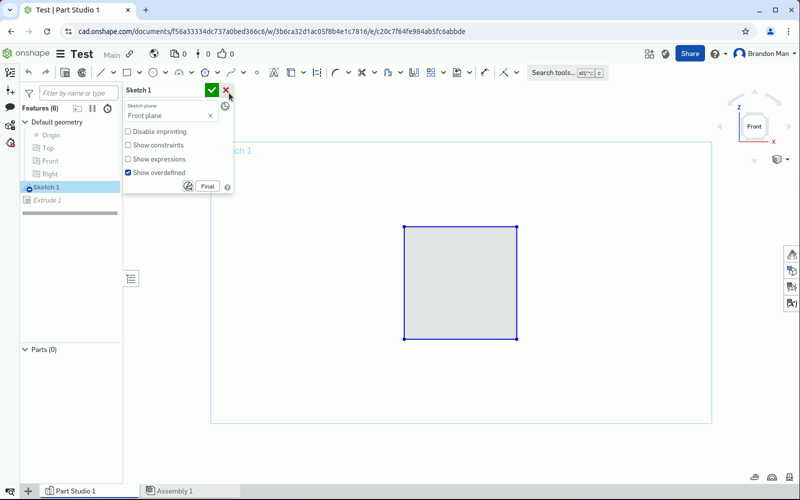
click(229, 92)
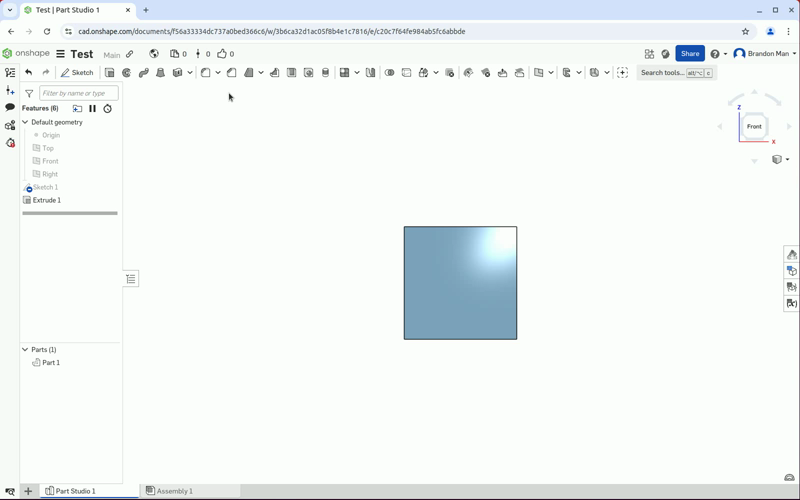
mouse_move(541, 75)
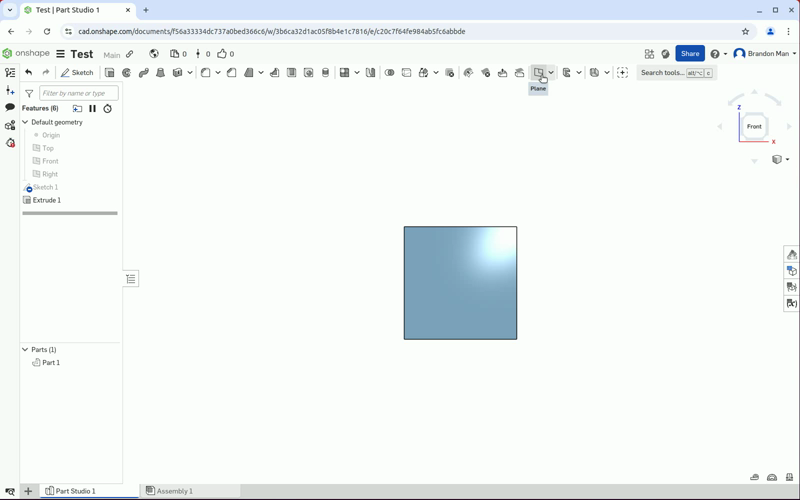
click(541, 75)
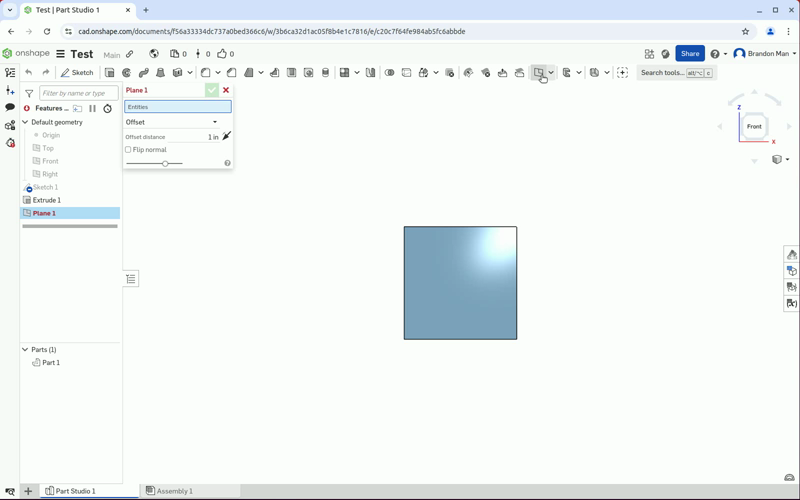
mouse_move(73, 163)
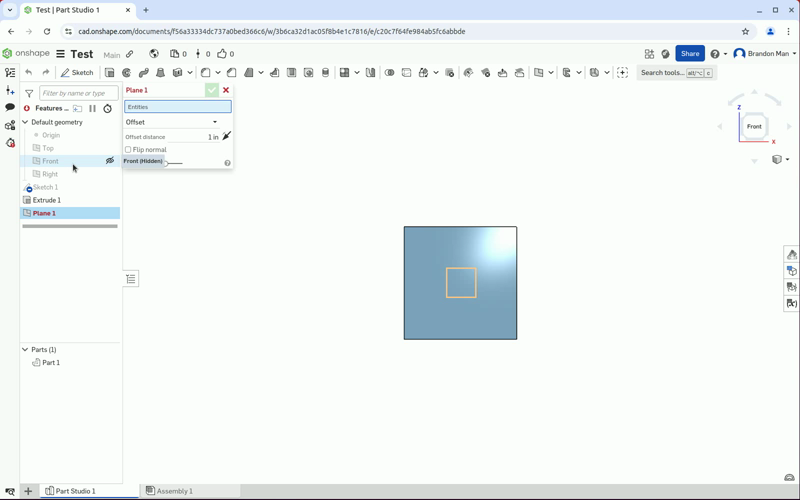
click(73, 163)
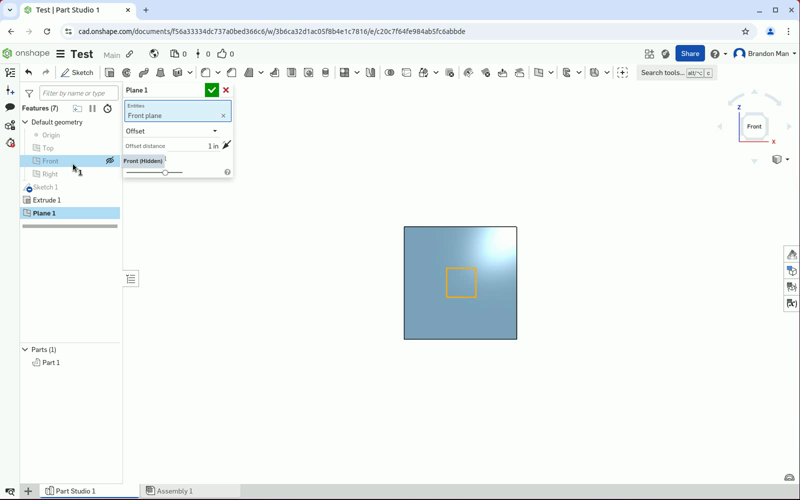
key(tab, 2)
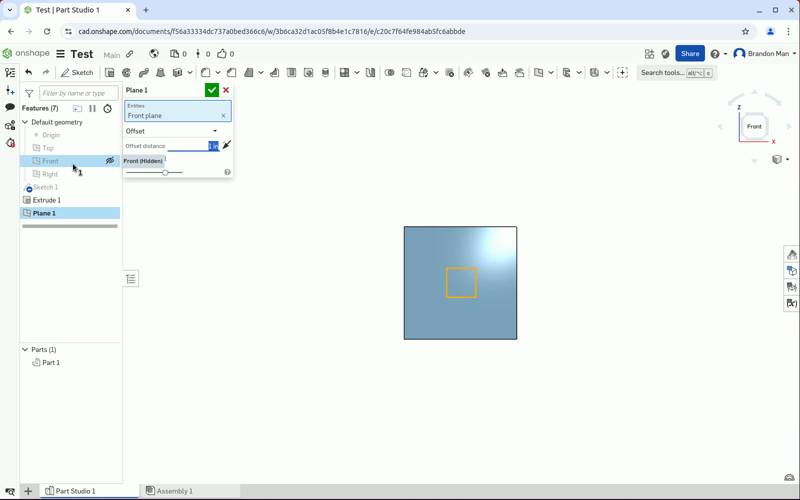
text(23.108)
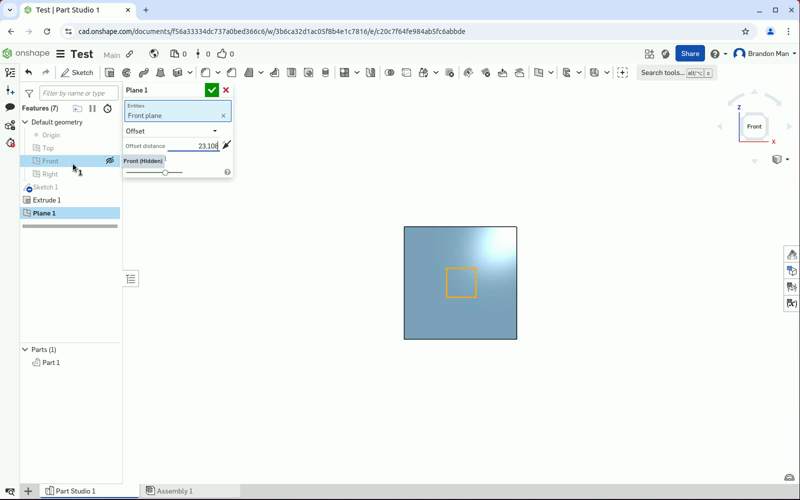
key(enter, 2)
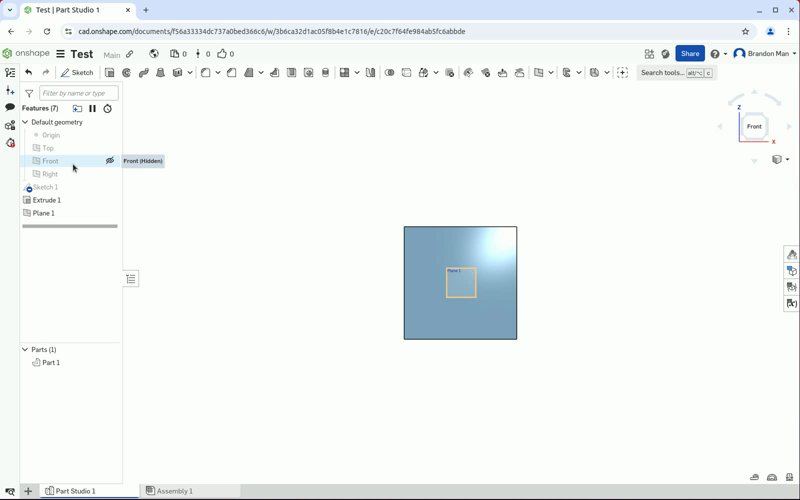
key(shift+s)
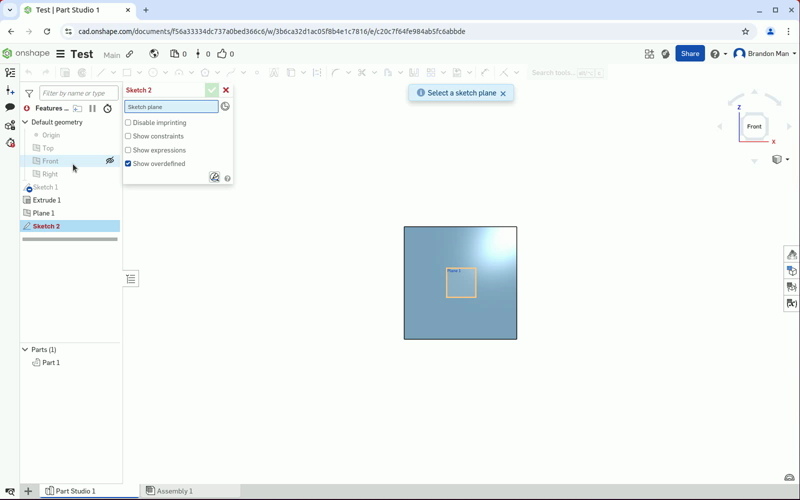
mouse_move(73, 215)
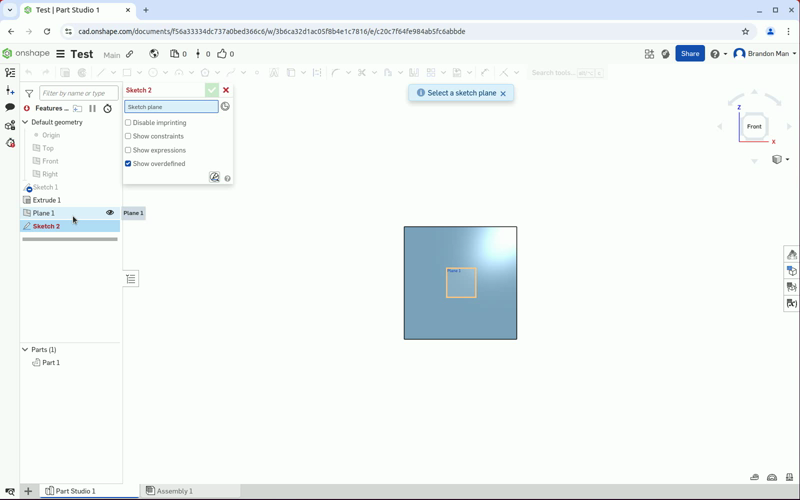
click(73, 215)
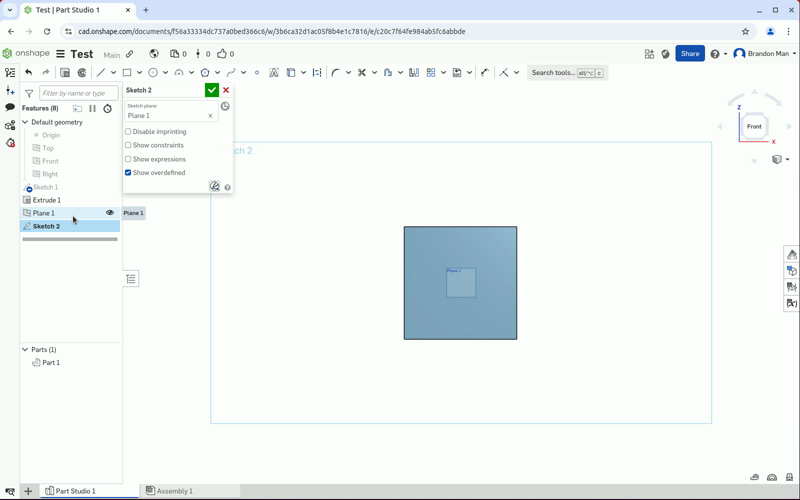
mouse_move(73, 352)
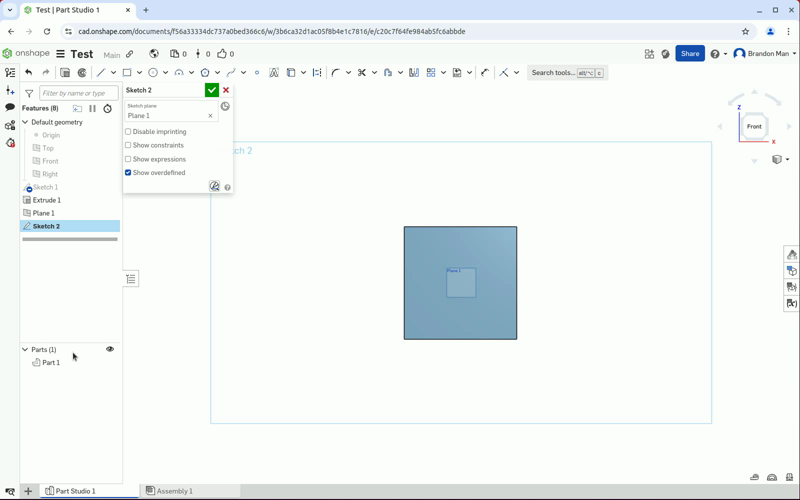
key(y)
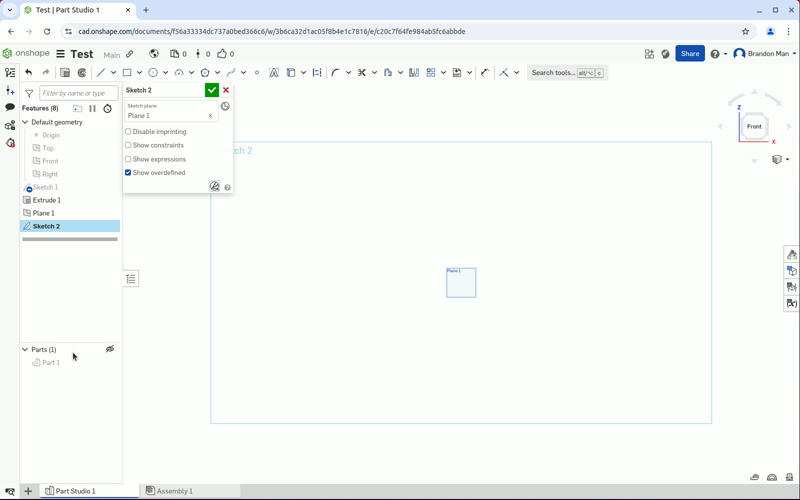
key(l)
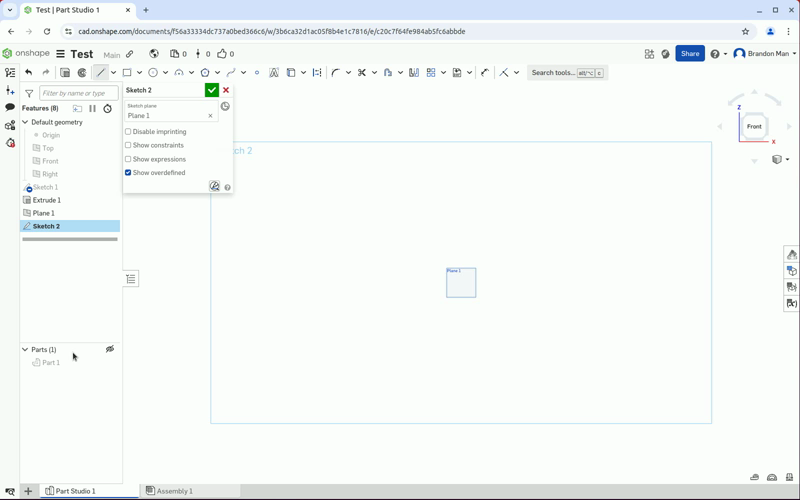
key_down(shift)
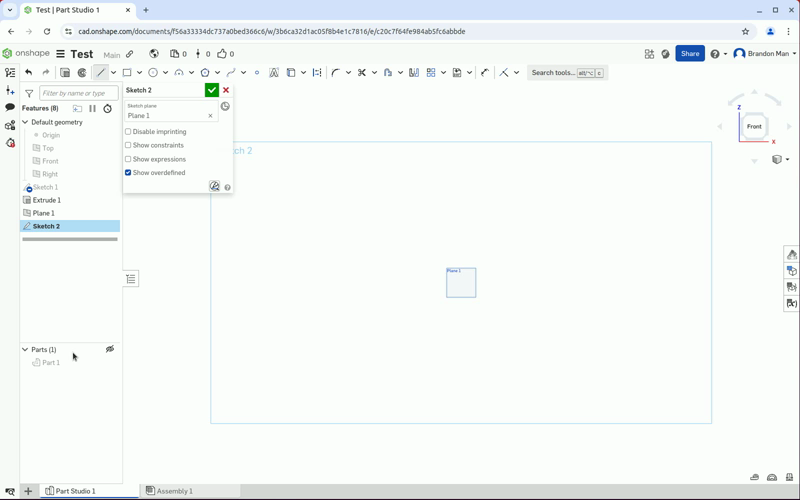
mouse_move(441, 301)
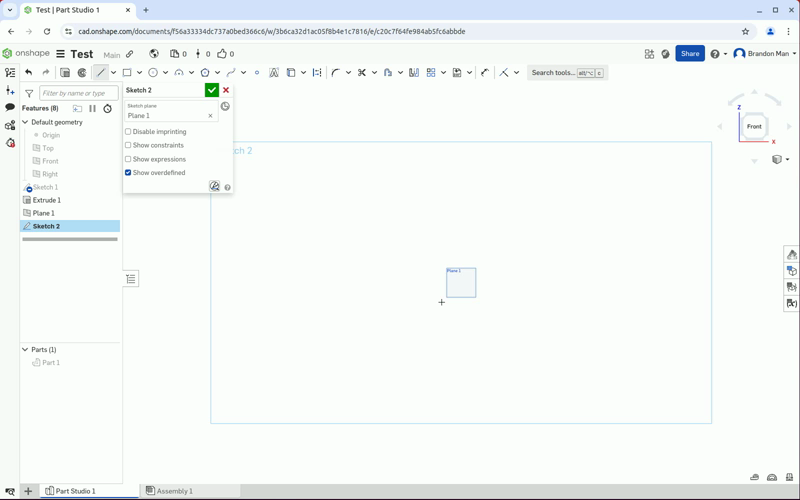
click(441, 301)
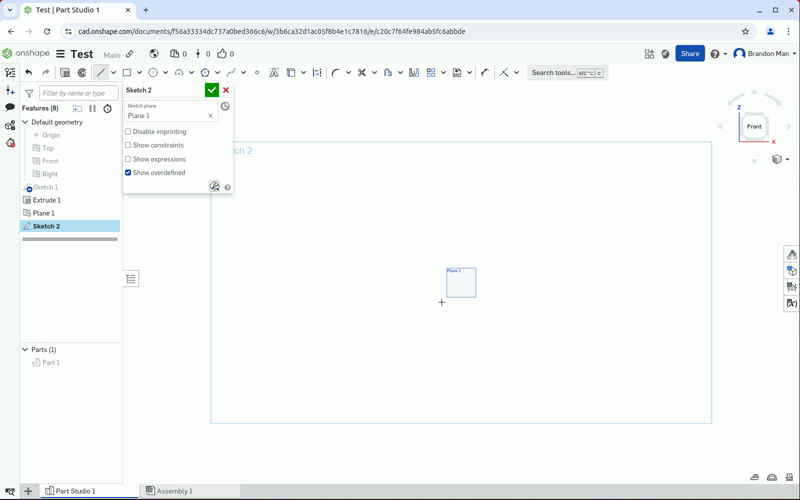
key_up(shift)
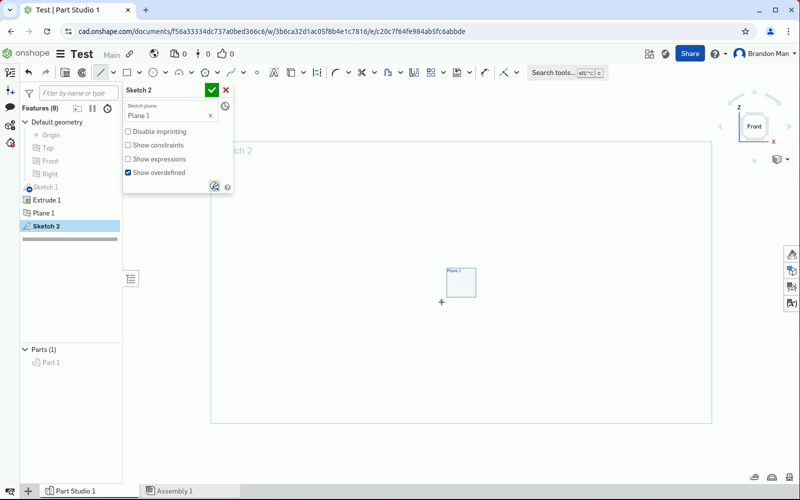
key_down(shift)
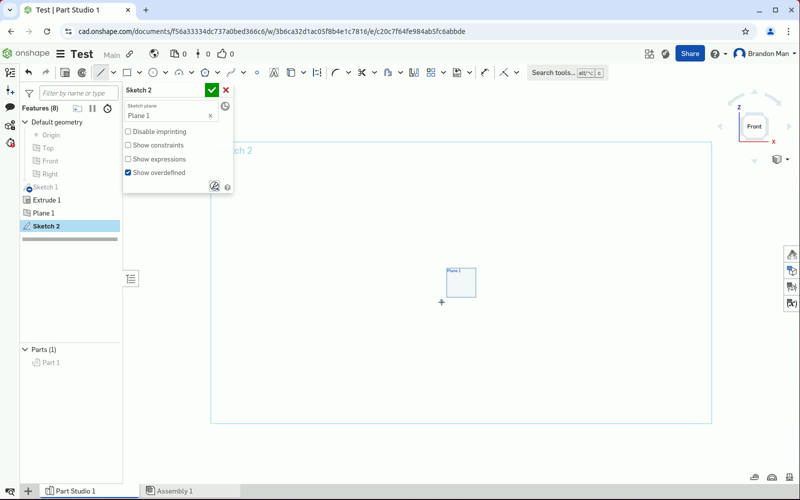
mouse_move(471, 301)
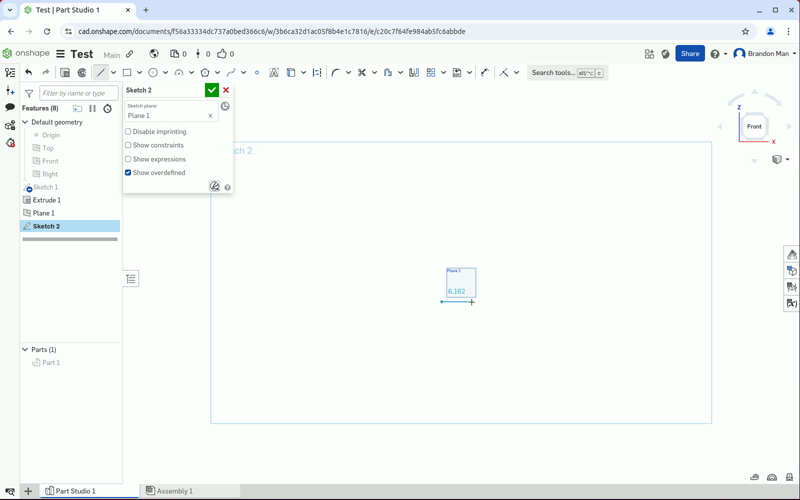
mouse_move(480, 301)
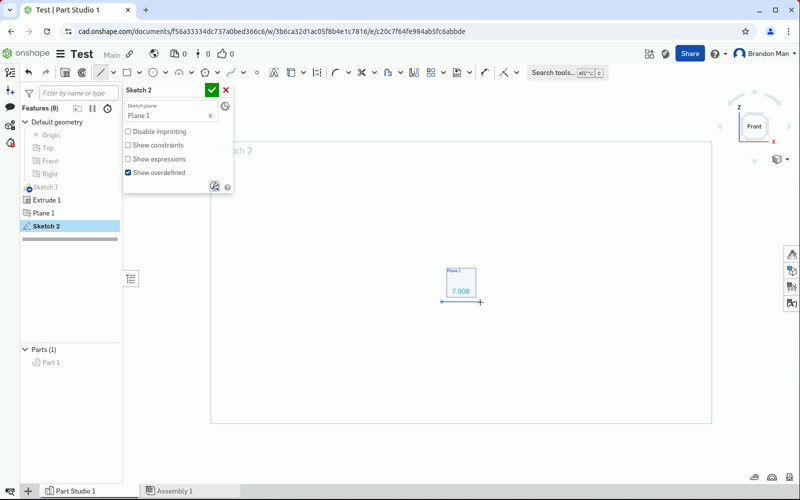
click(480, 301)
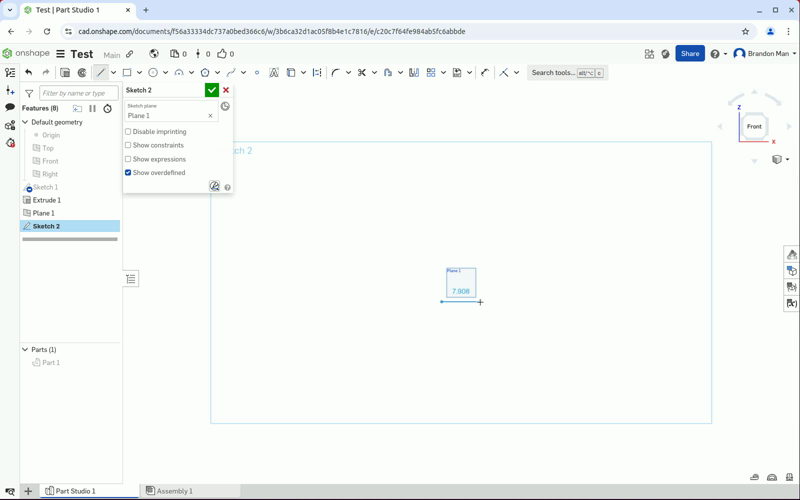
key_up(shift)
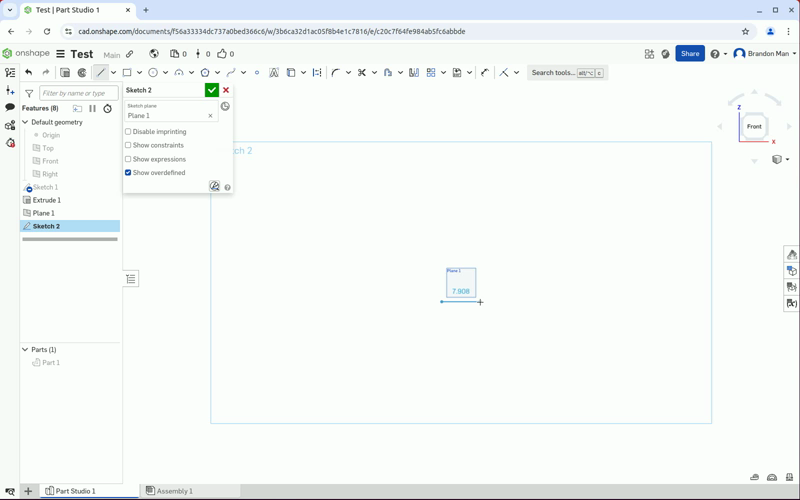
key_down(shift)
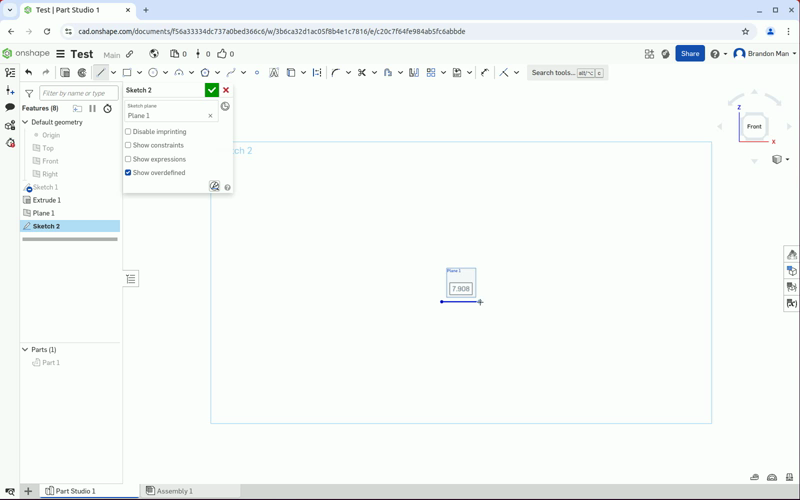
mouse_move(510, 301)
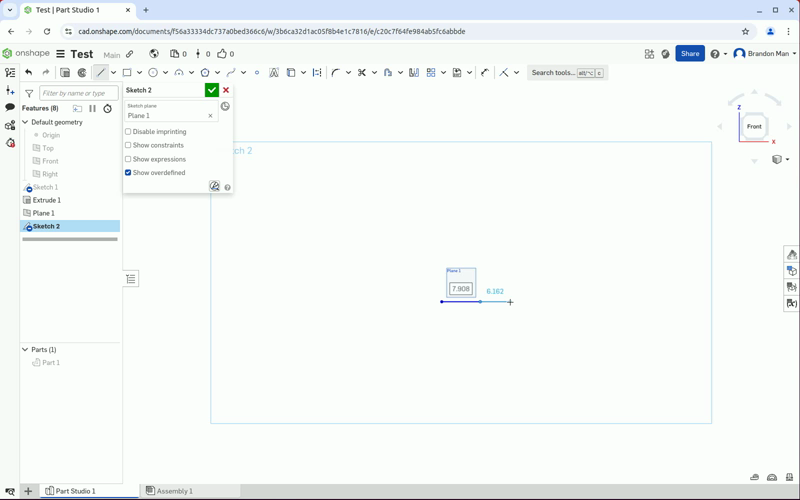
mouse_move(480, 263)
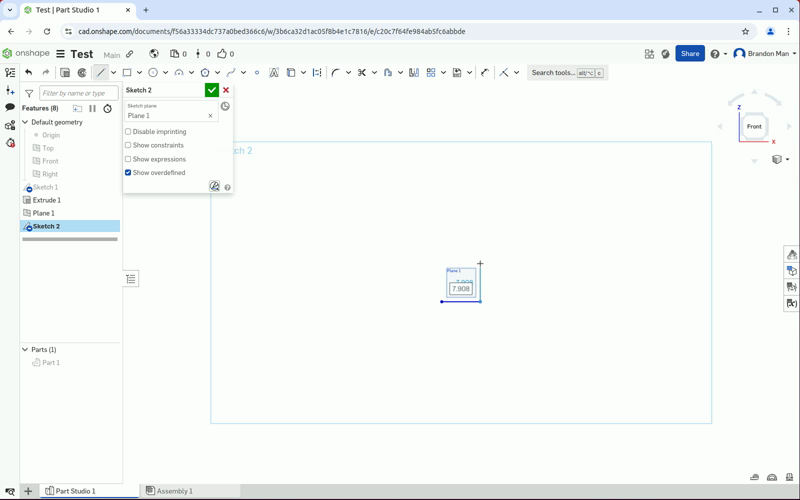
click(480, 263)
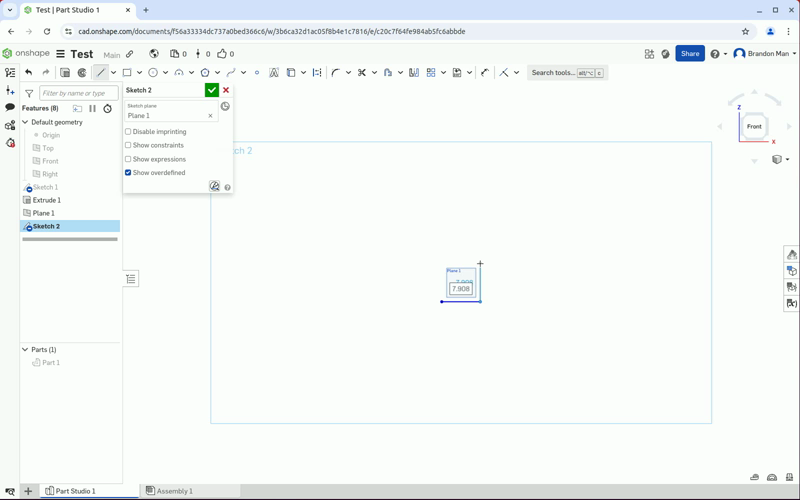
key_up(shift)
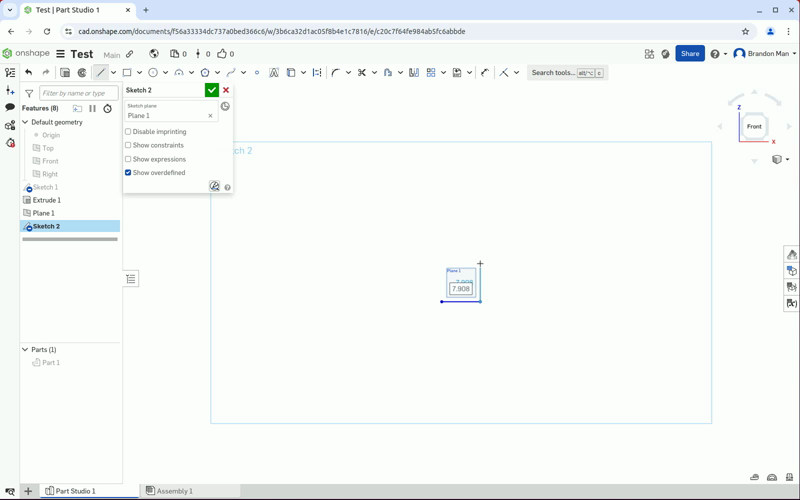
key_down(shift)
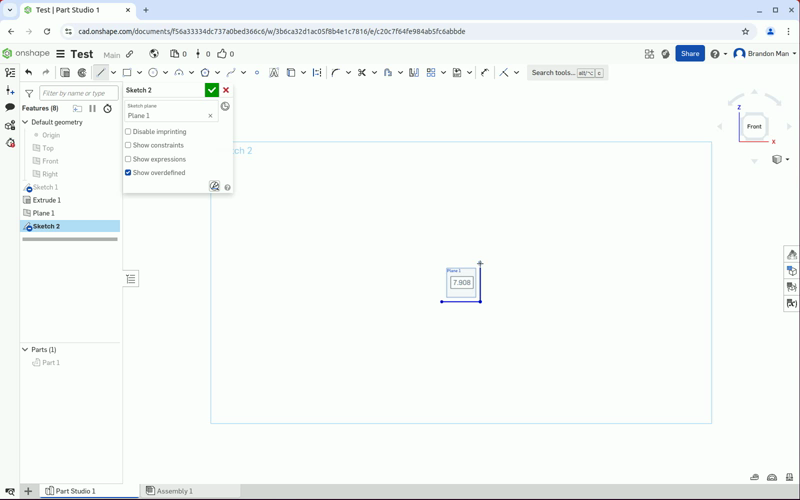
mouse_move(510, 263)
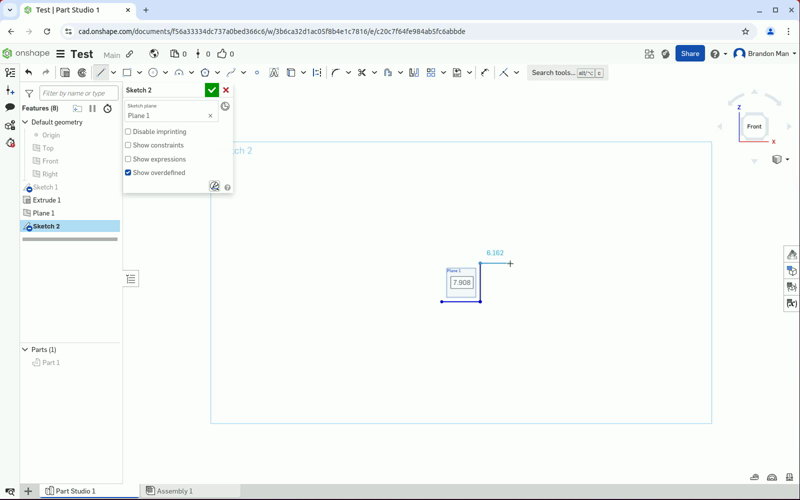
mouse_move(441, 263)
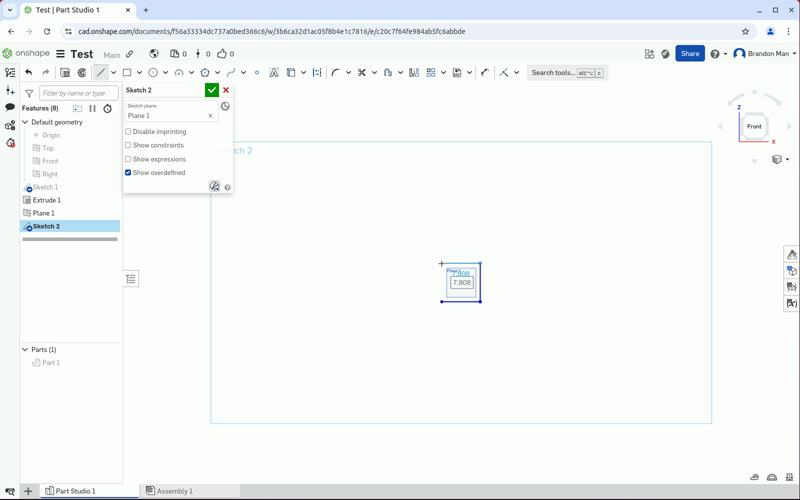
click(441, 263)
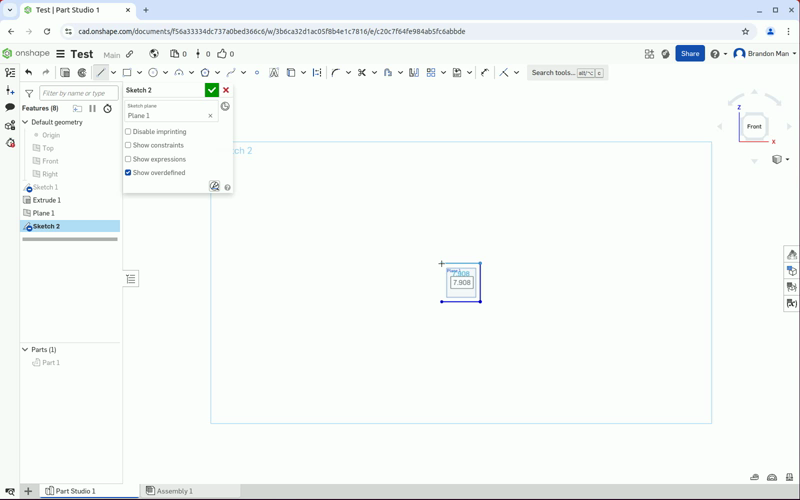
key_up(shift)
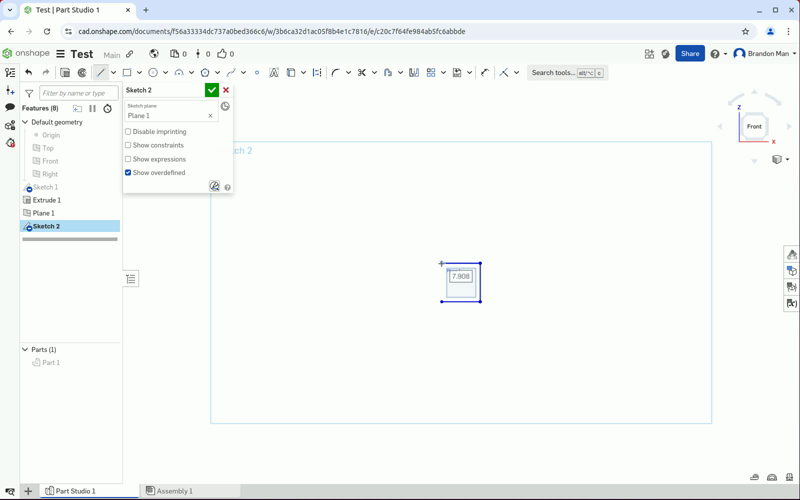
mouse_move(471, 263)
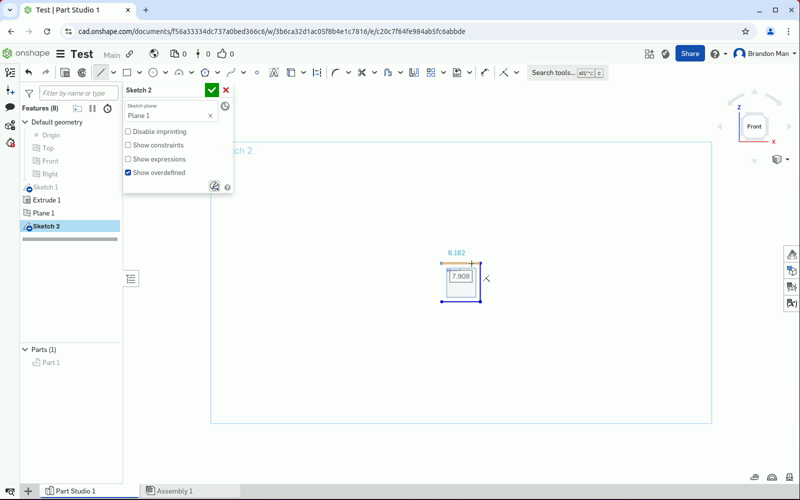
key_down(shift)
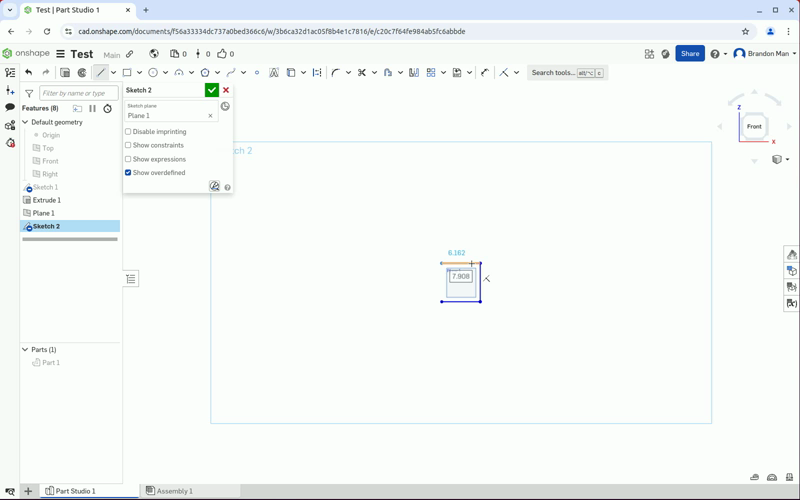
mouse_move(441, 301)
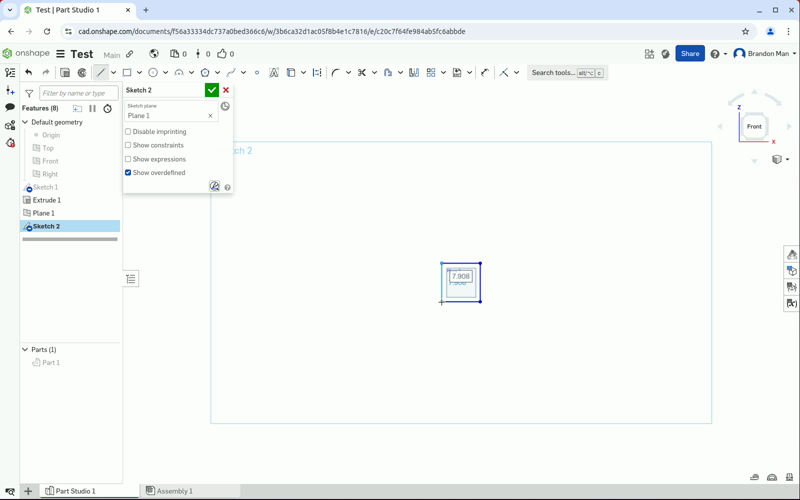
key_up(shift)
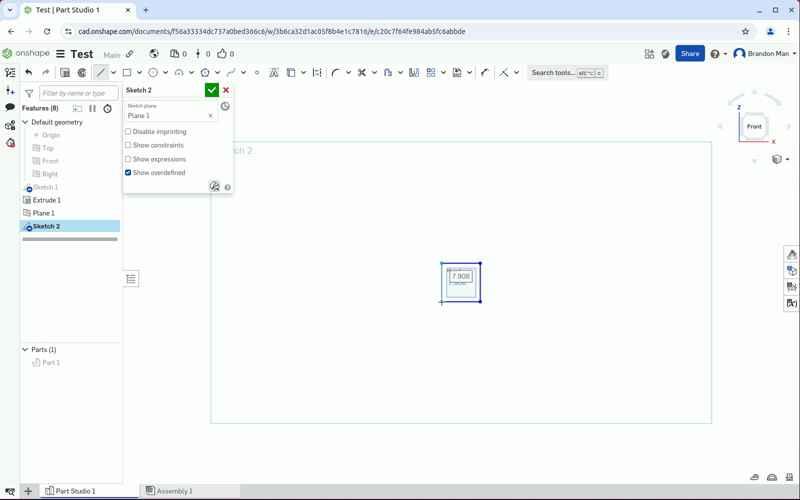
click(441, 301)
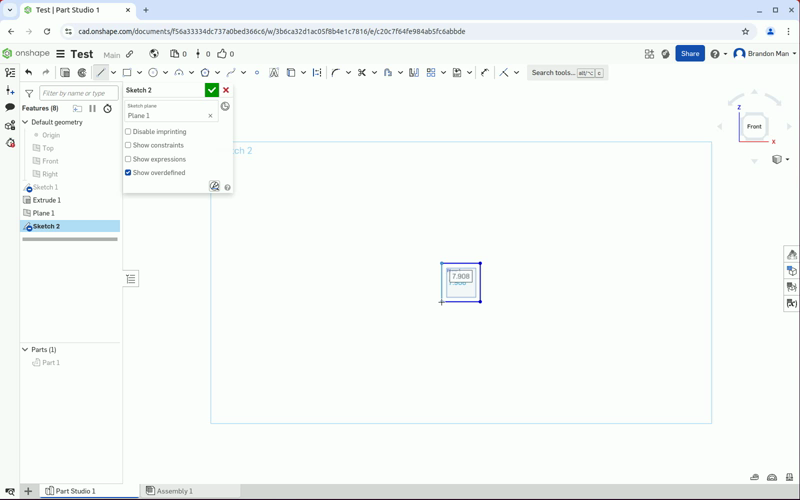
key(esc)
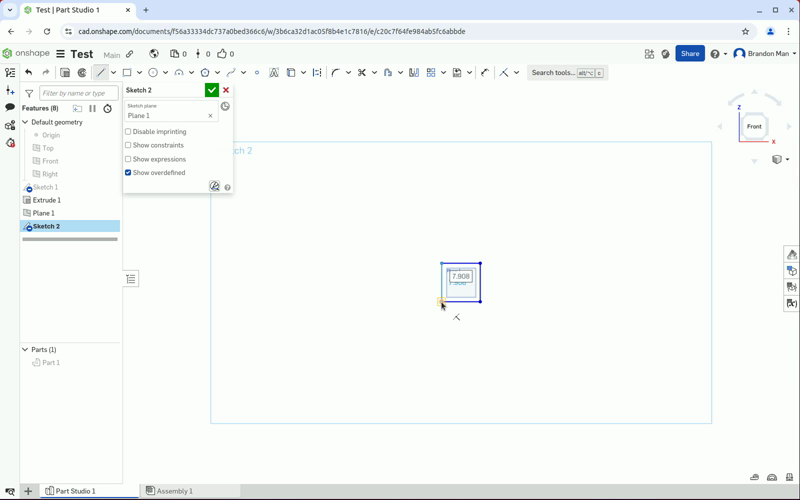
mouse_move(471, 276)
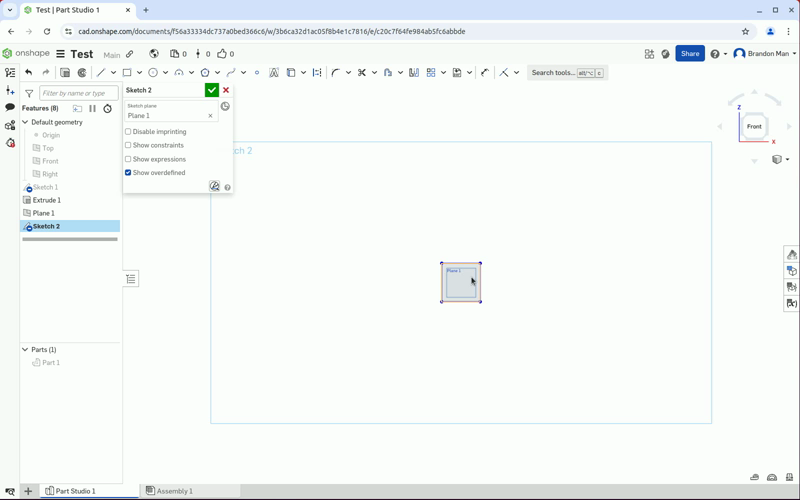
scroll(6)
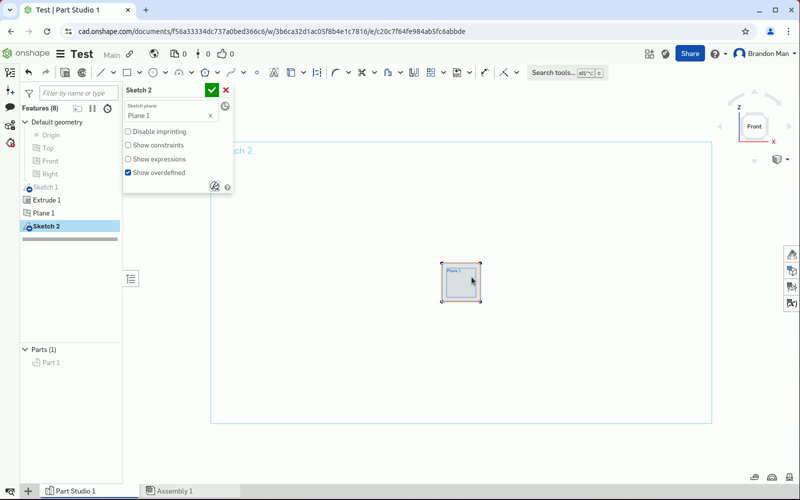
scroll(6)
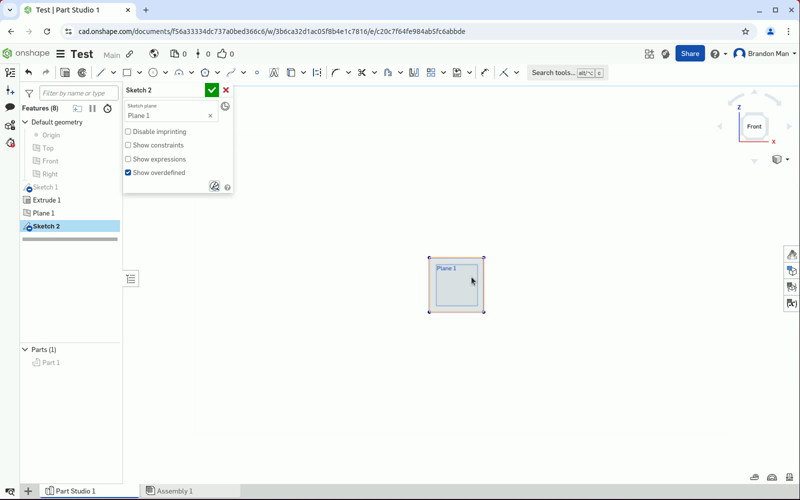
scroll(6)
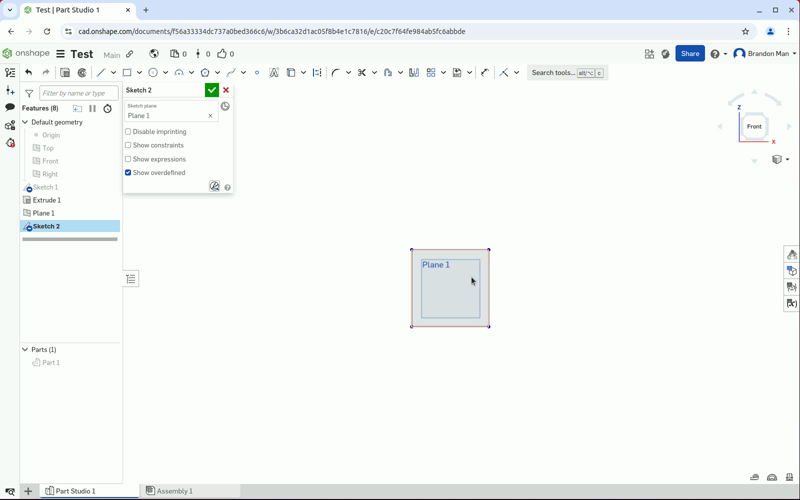
scroll(6)
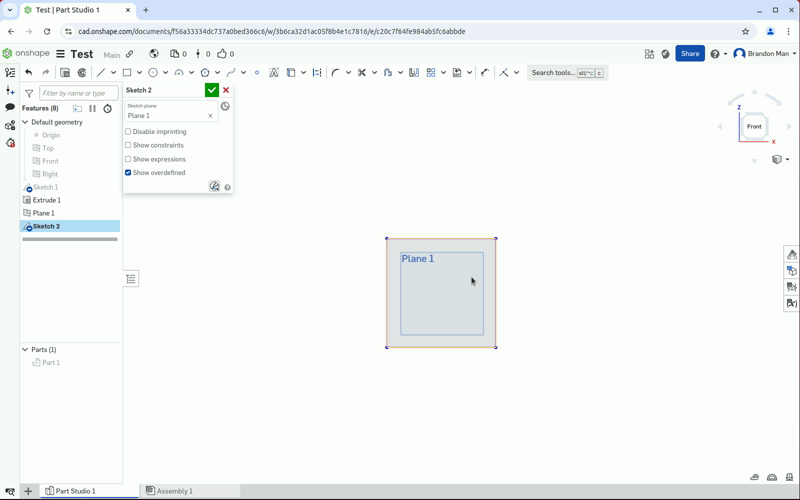
scroll(6)
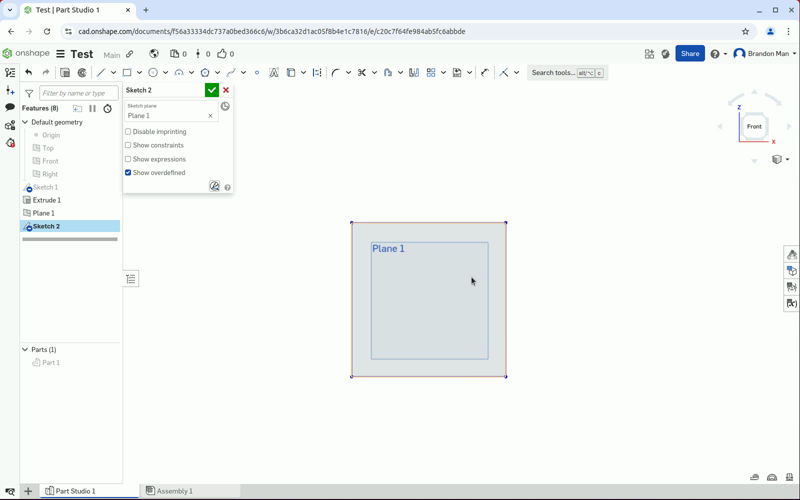
scroll(6)
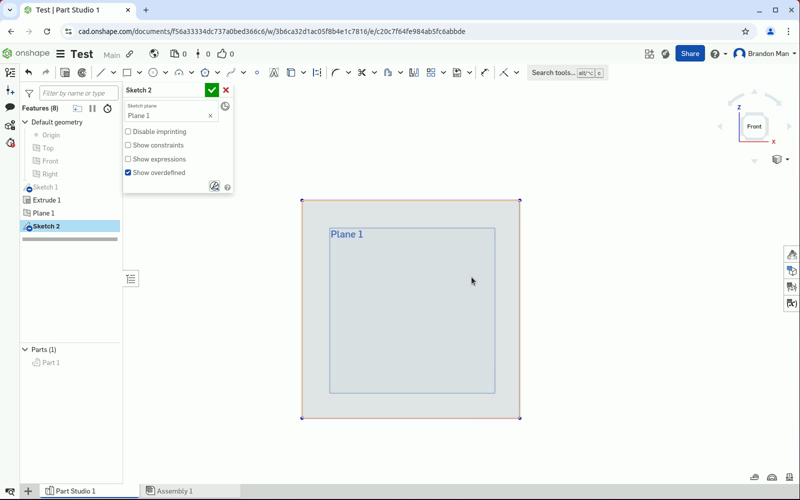
scroll(6)
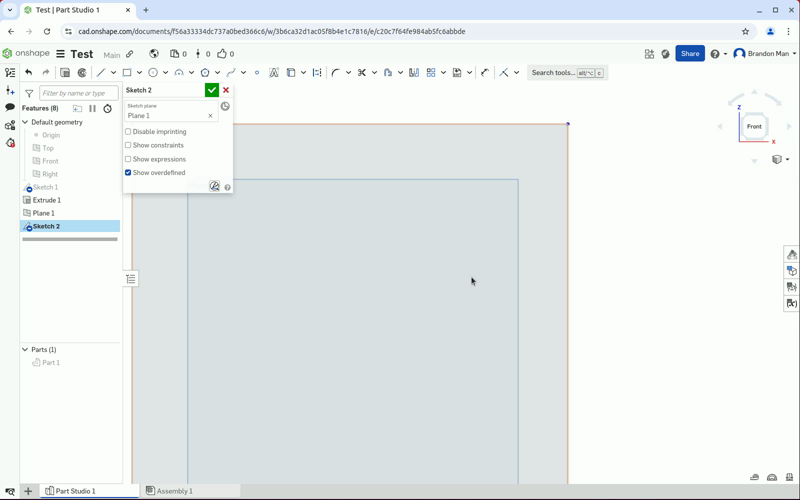
click(471, 276)
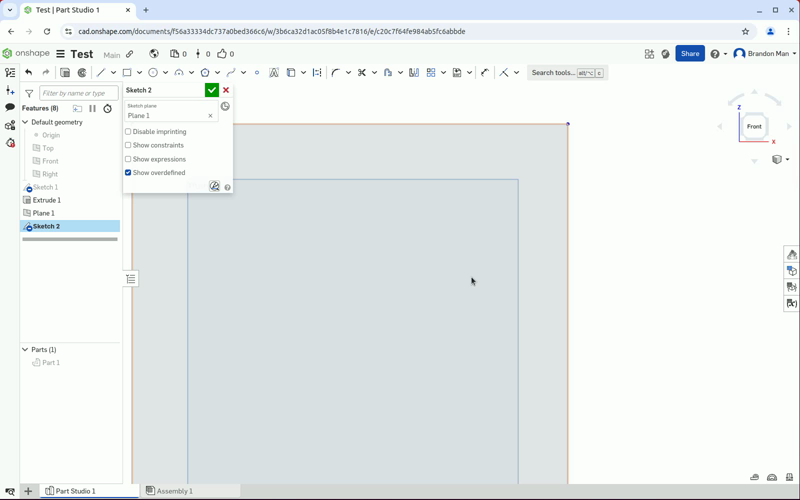
scroll(-6)
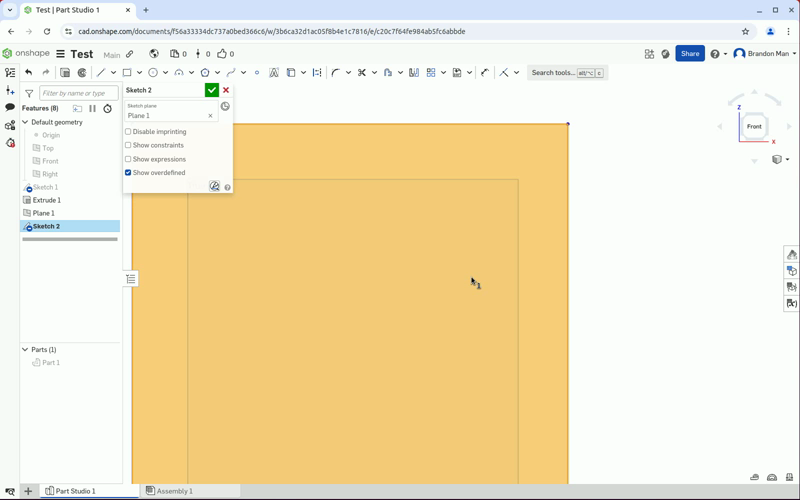
scroll(-6)
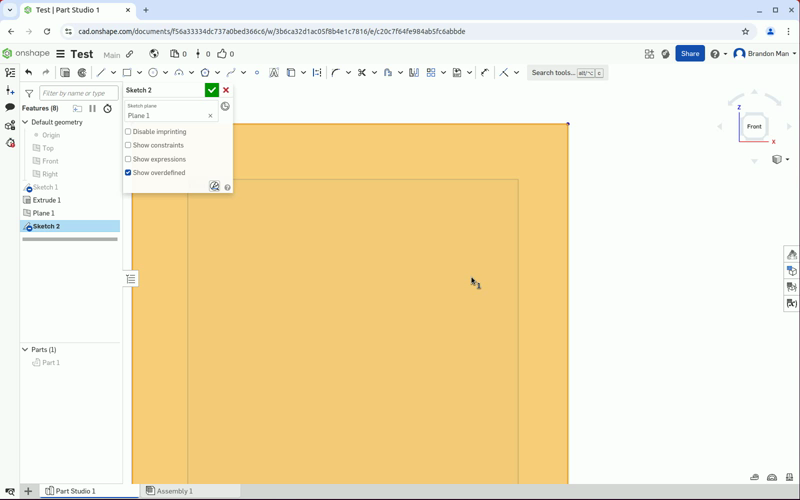
scroll(-6)
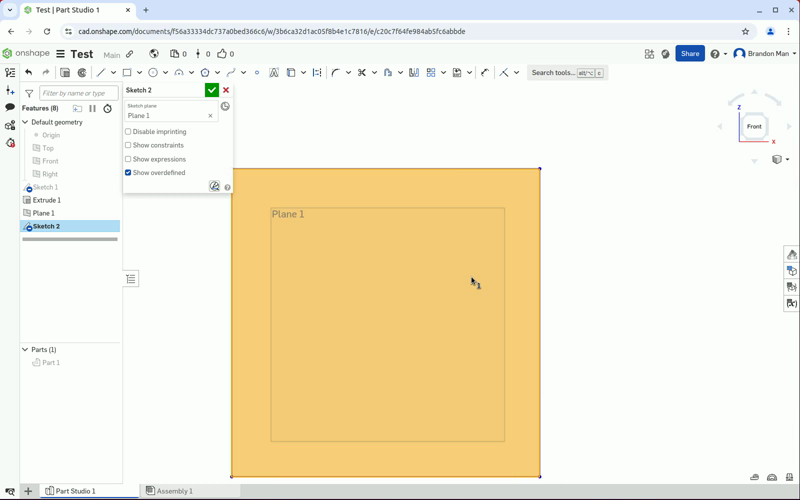
scroll(-6)
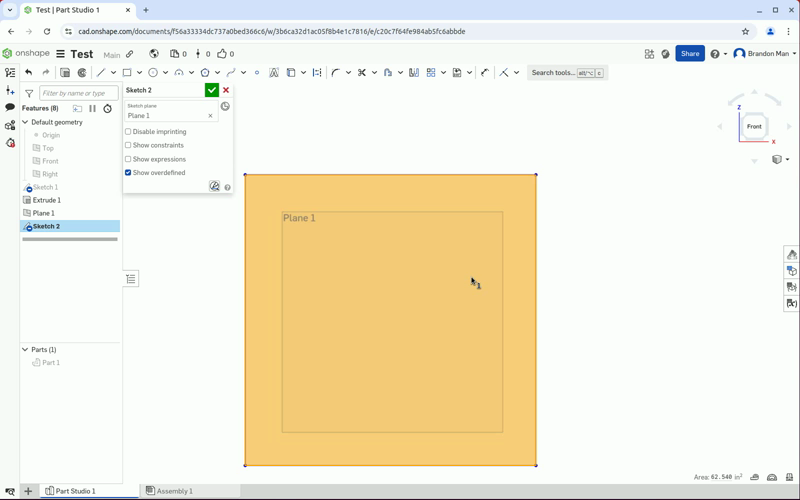
scroll(-6)
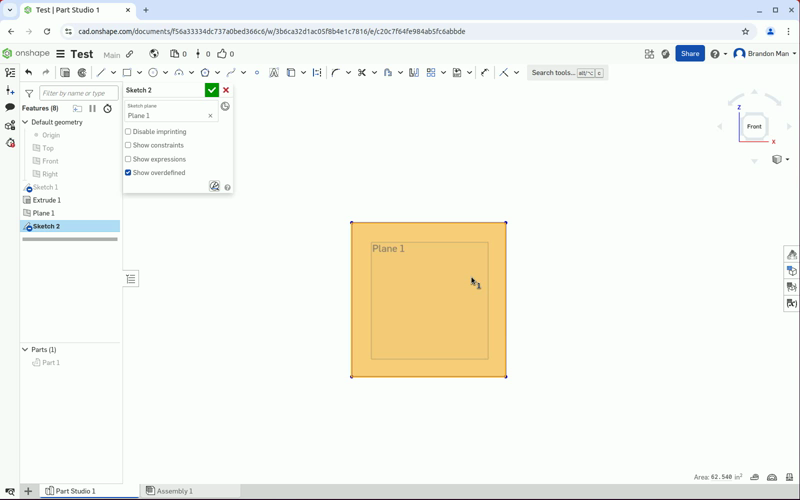
scroll(-6)
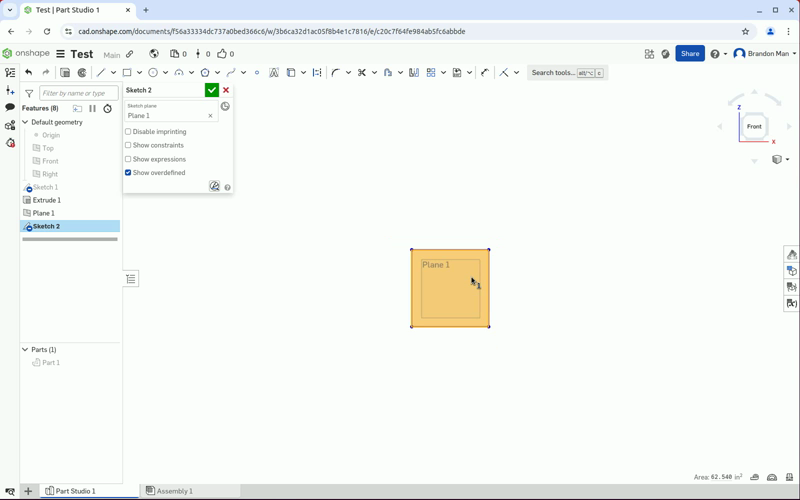
scroll(-6)
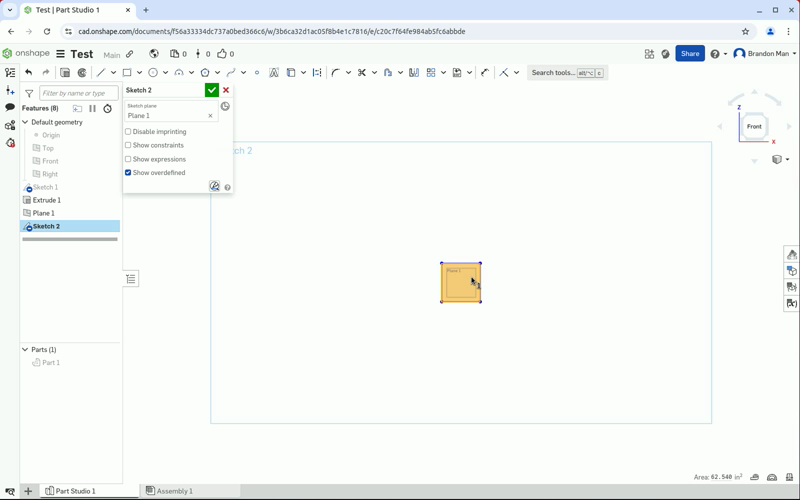
mouse_move(73, 352)
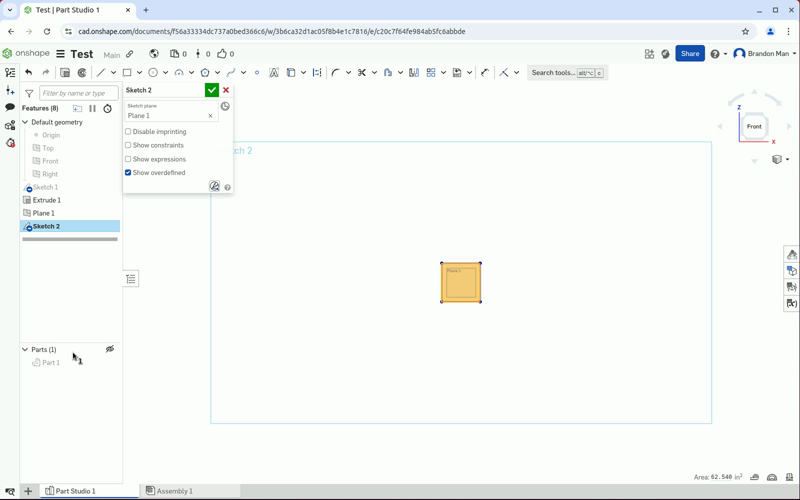
key(shift+y)
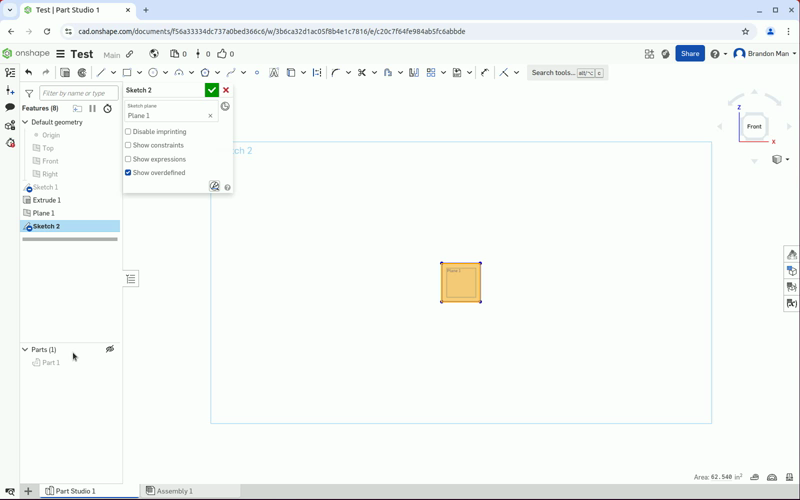
key(shift+e)
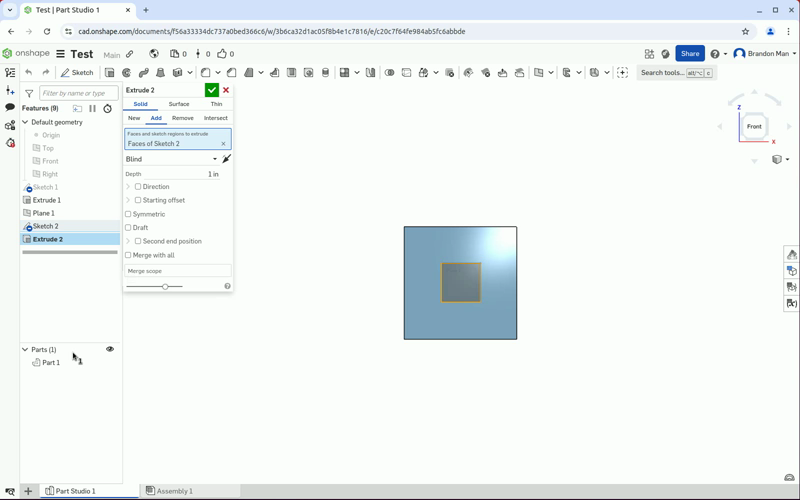
mouse_move(143, 106)
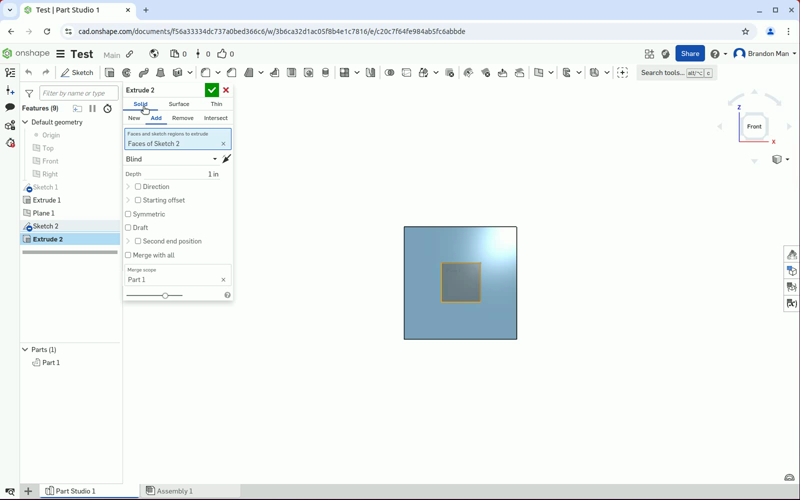
click(143, 106)
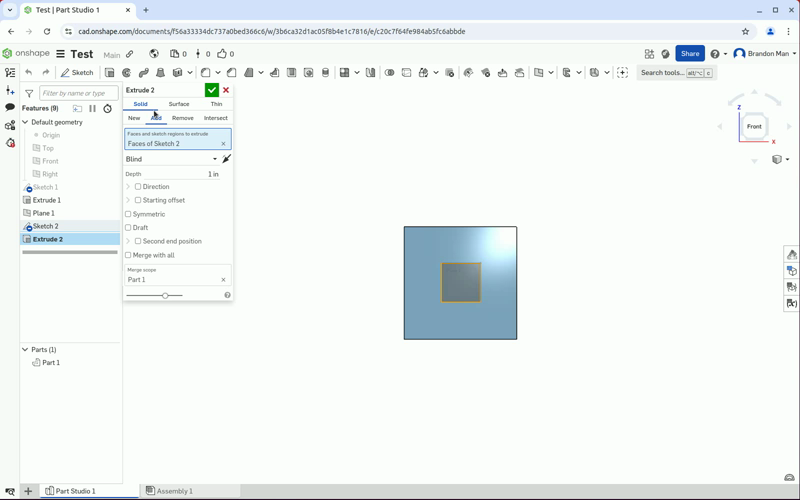
mouse_move(186, 120)
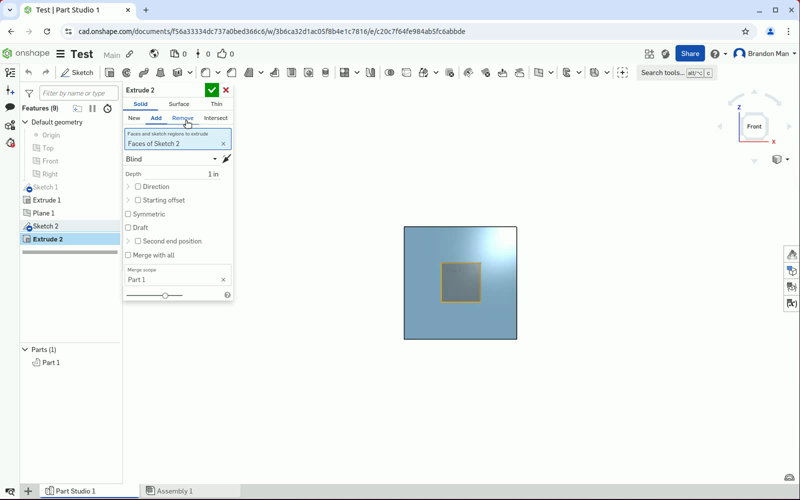
click(186, 120)
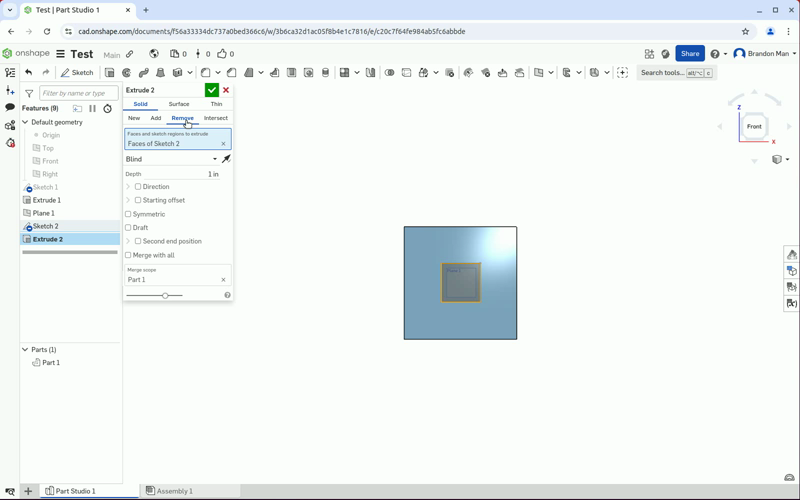
key(tab, 4)
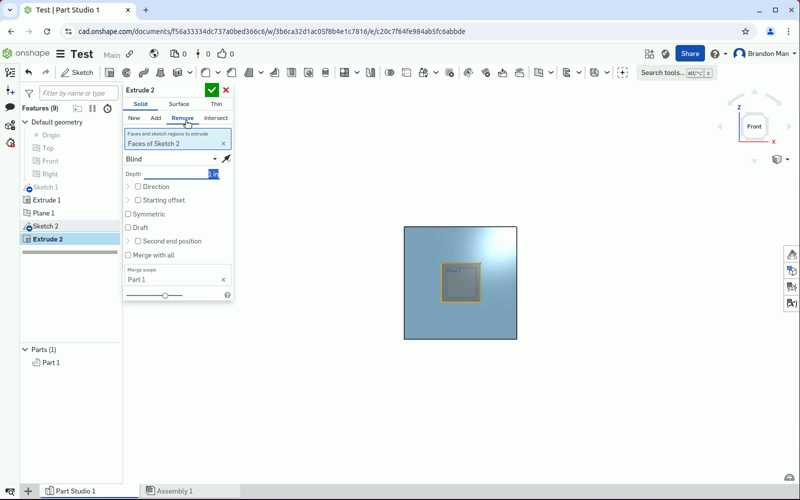
text(23.108)
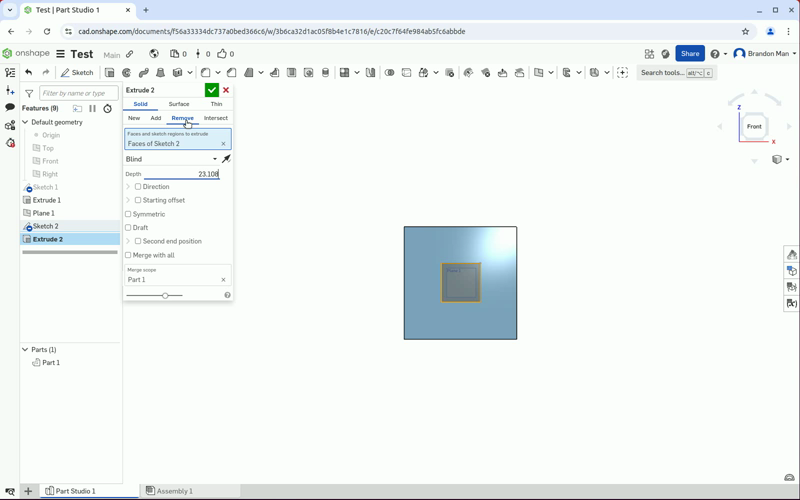
key(tab, 6)
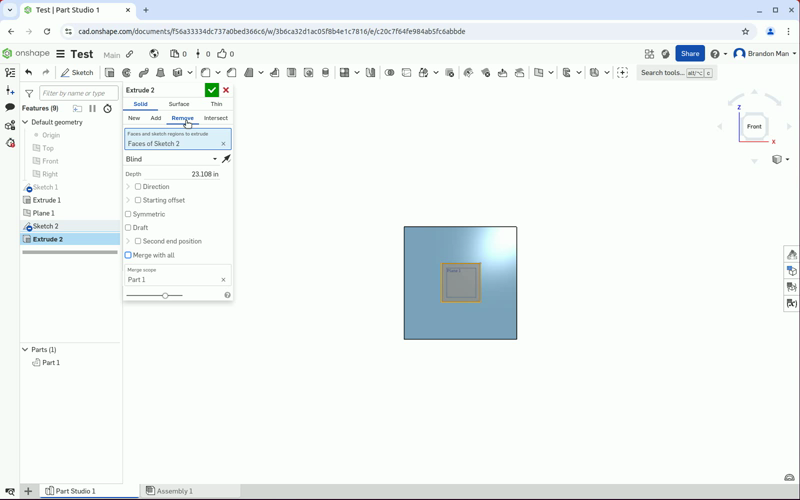
key(space)
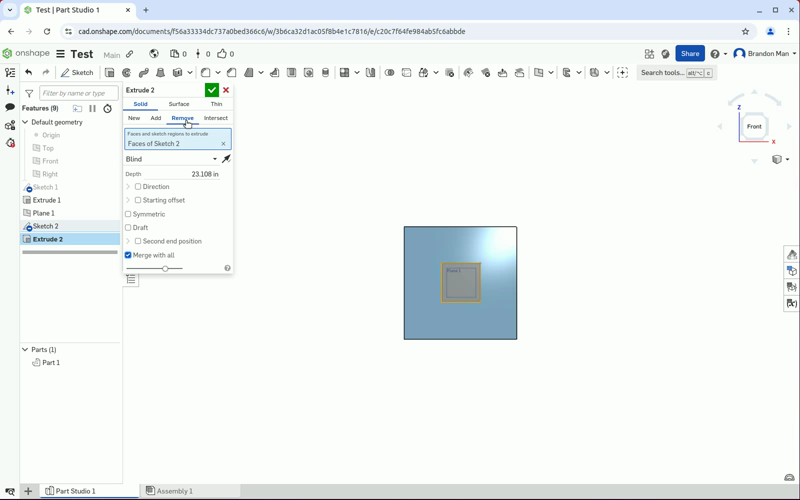
key(enter)
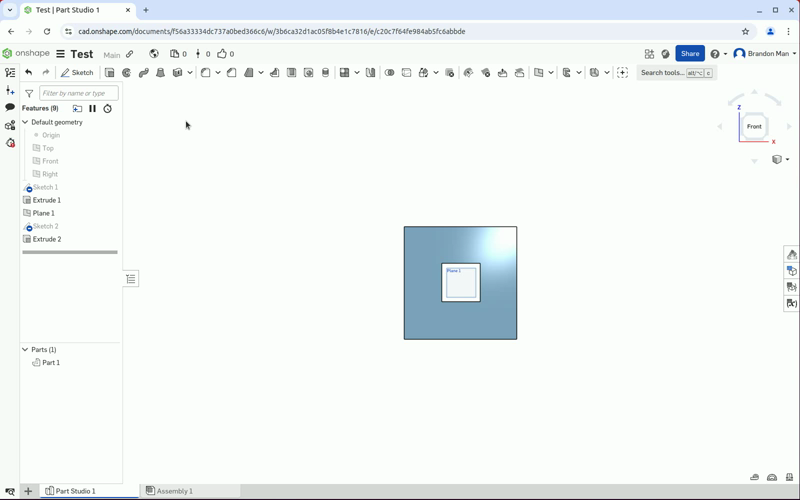
key(shift+h)
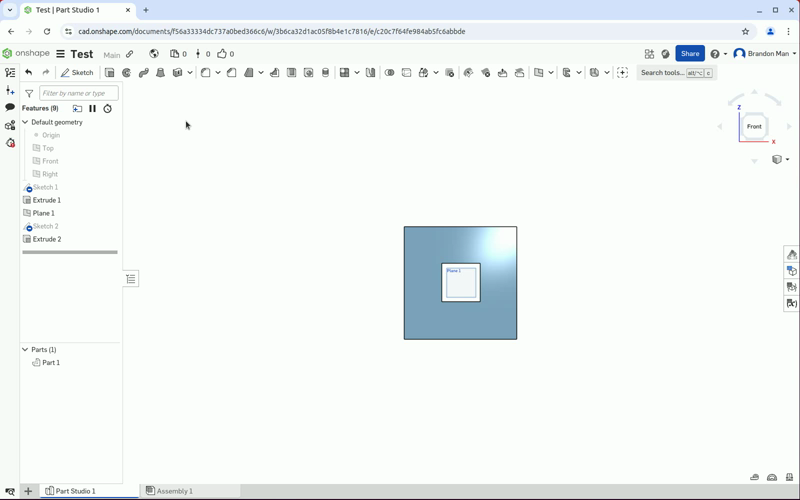
key(shift+h)
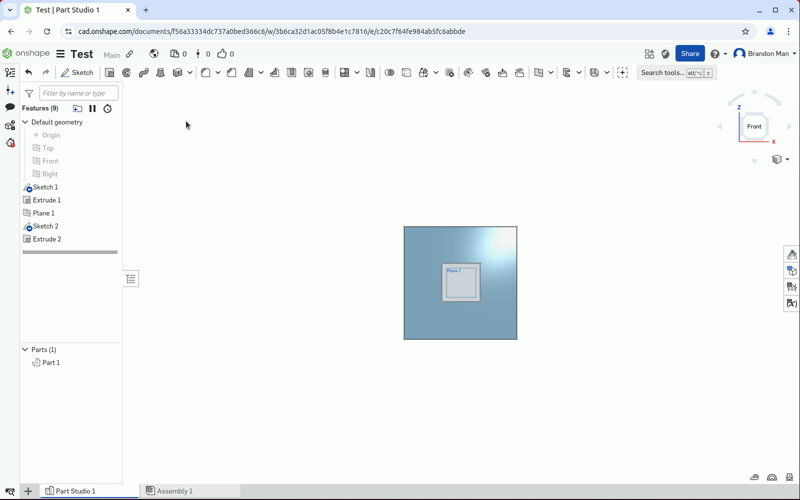
key(shift+7)
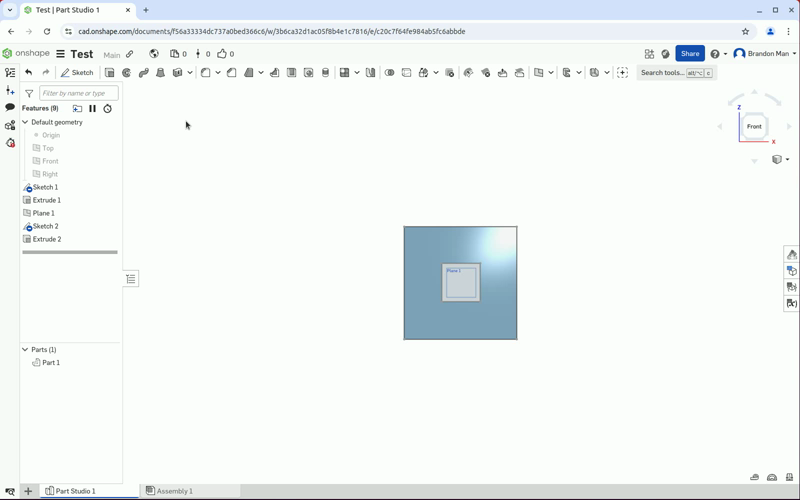
key(left, 2)
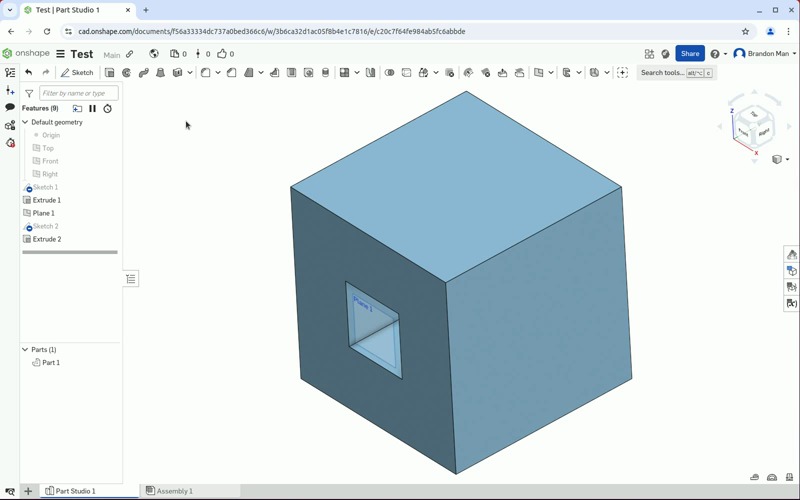
key(down, 2)
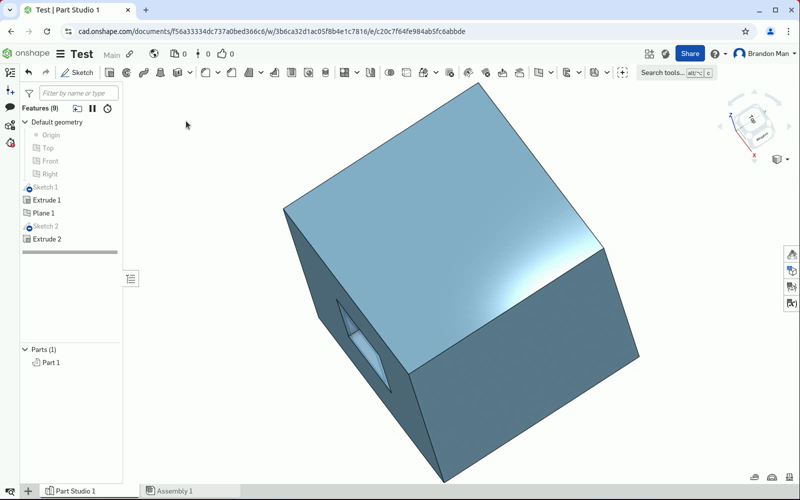
key(up, 2)
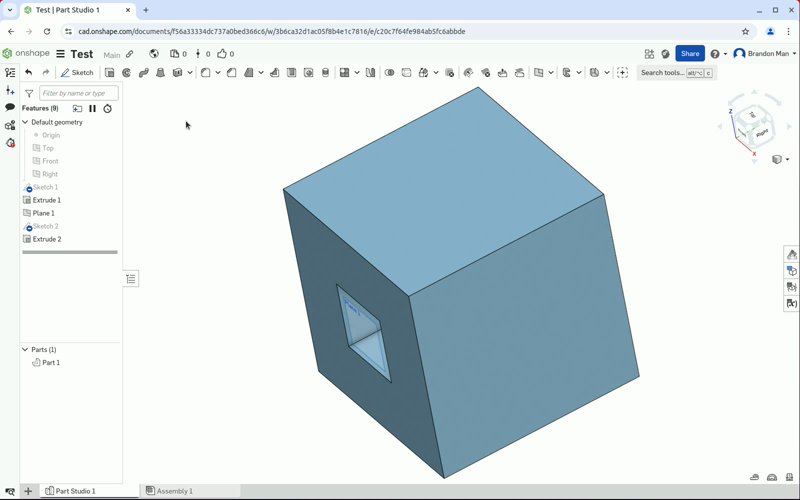
key(right, 2)
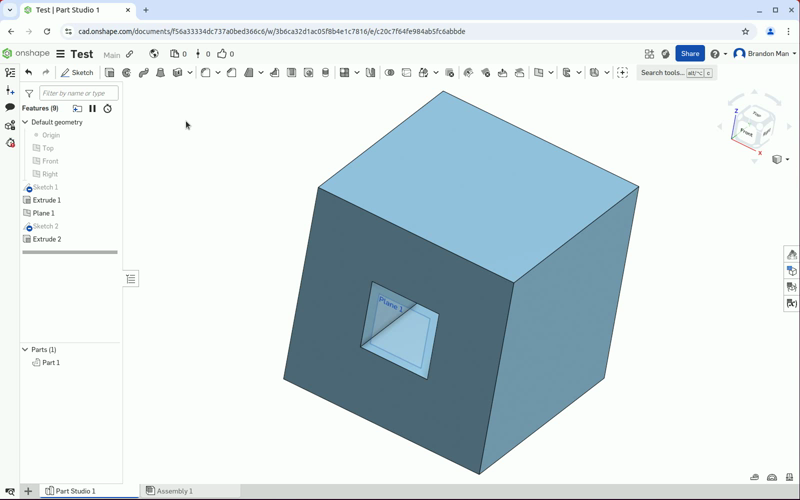
mouse_move(73, 189)
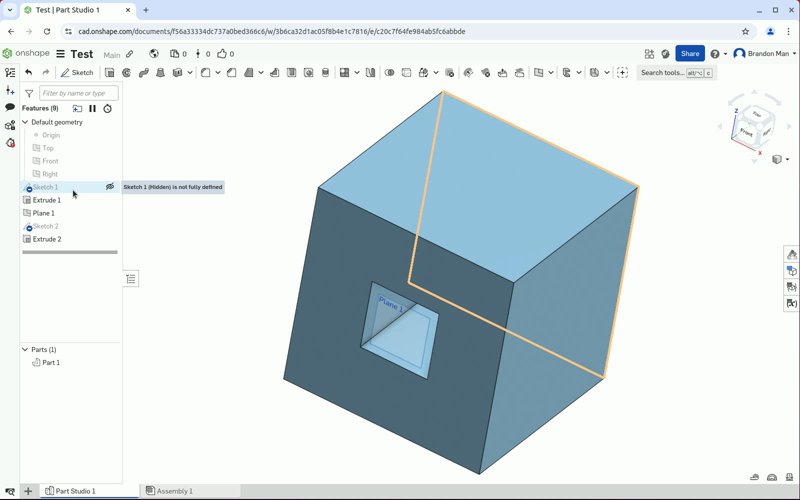
click(73, 189)